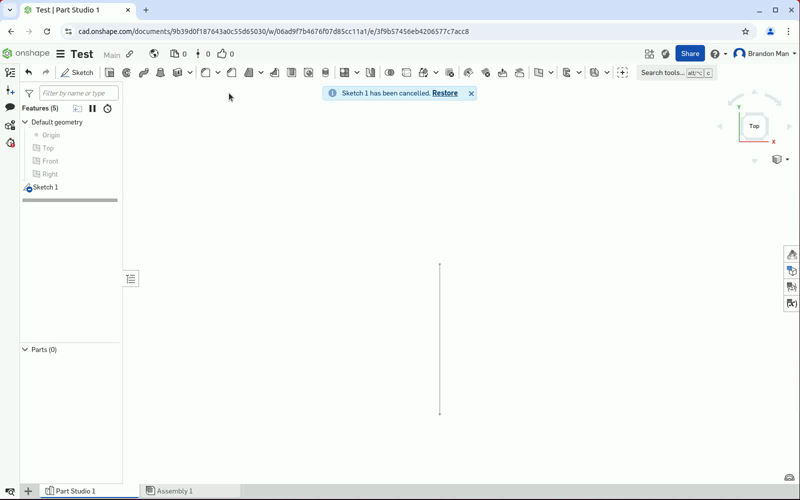
key(shift+h)
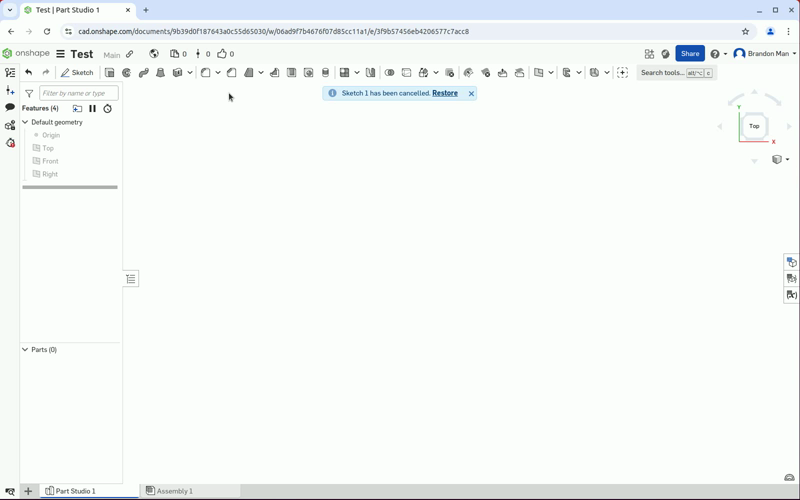
mouse_move(73, 352)
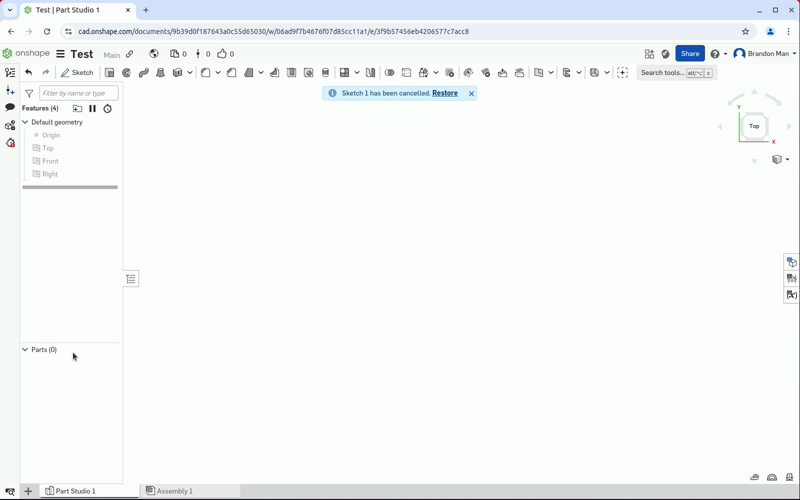
key(y)
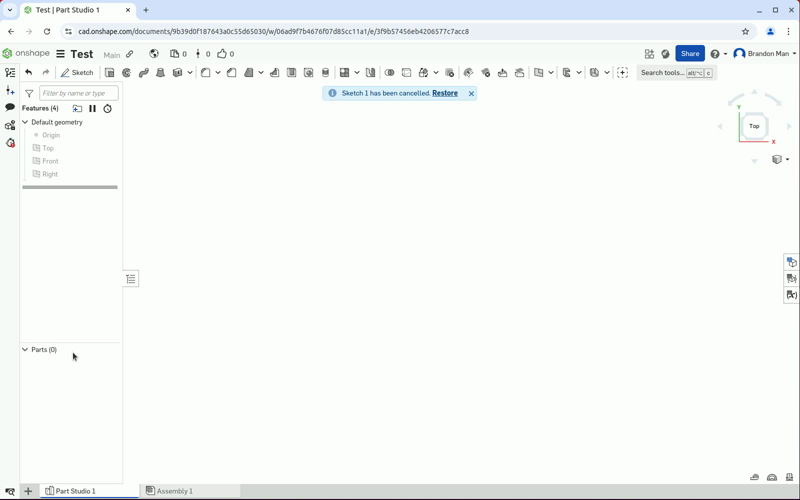
key(shift+p)
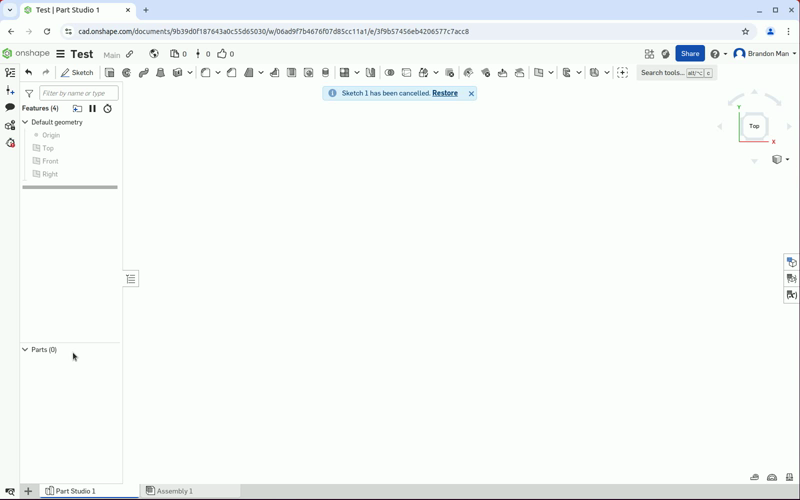
key(space)
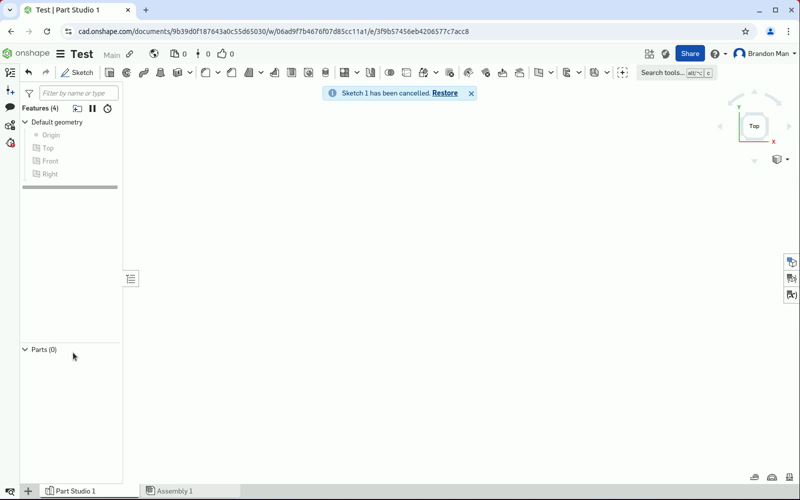
key_down(shift)
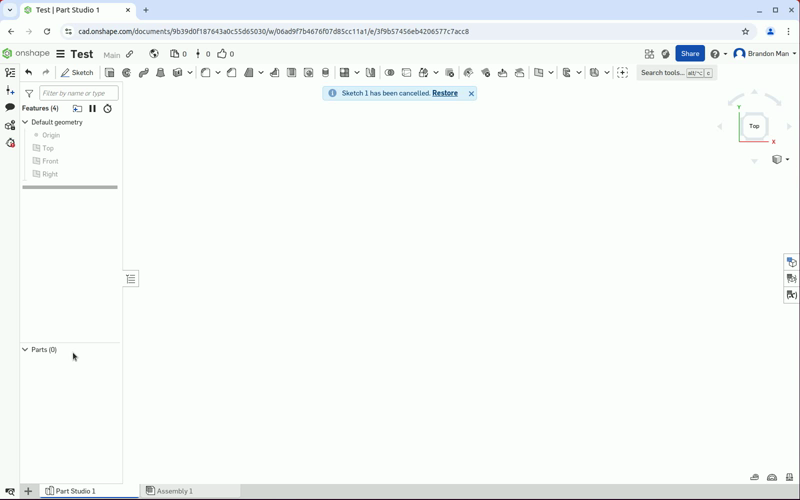
key(up)
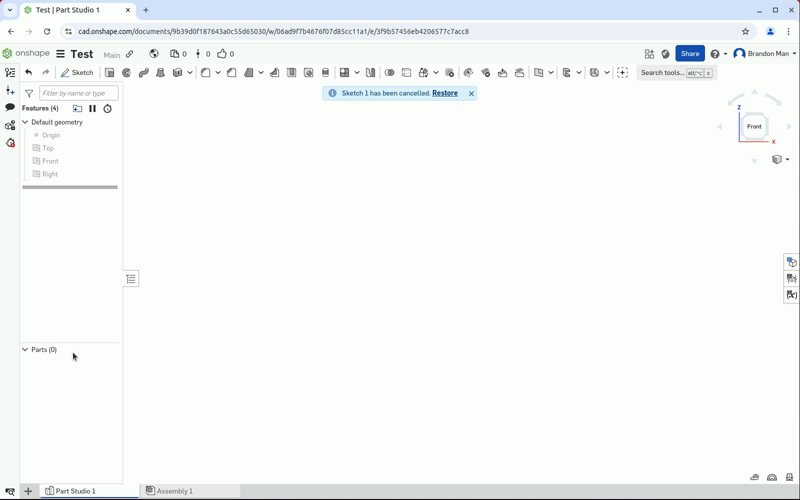
key_up(shift)
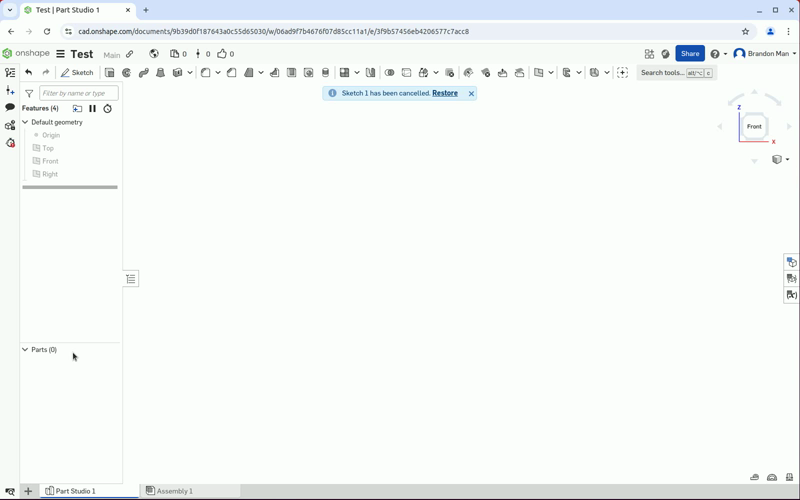
key(space)
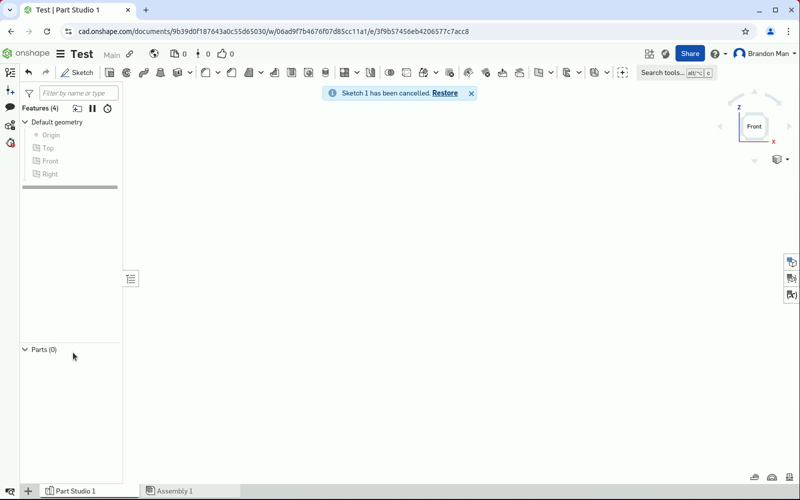
key_down(shift)
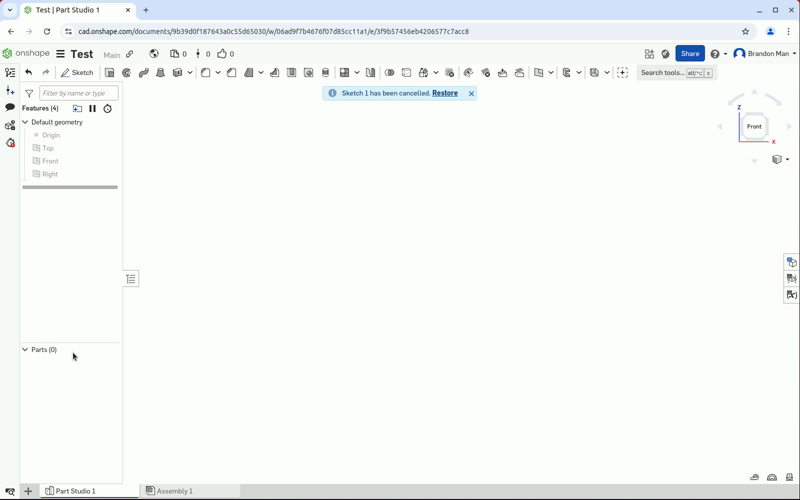
key(left)
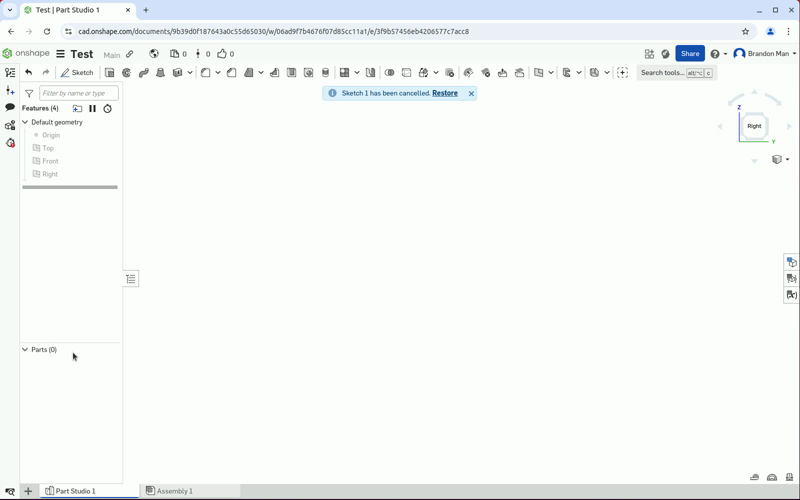
key_up(shift)
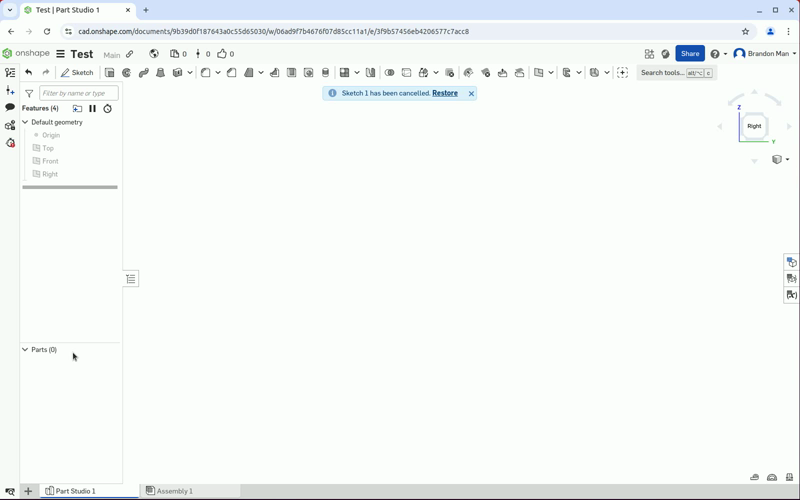
mouse_move(73, 352)
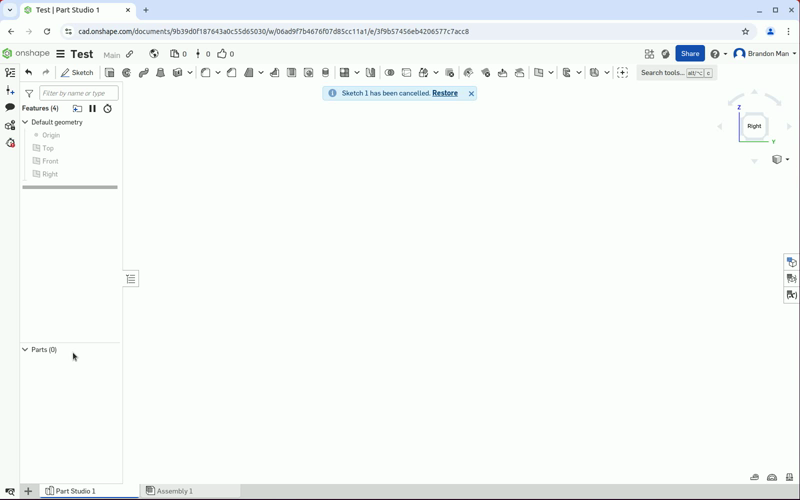
key(shift+y)
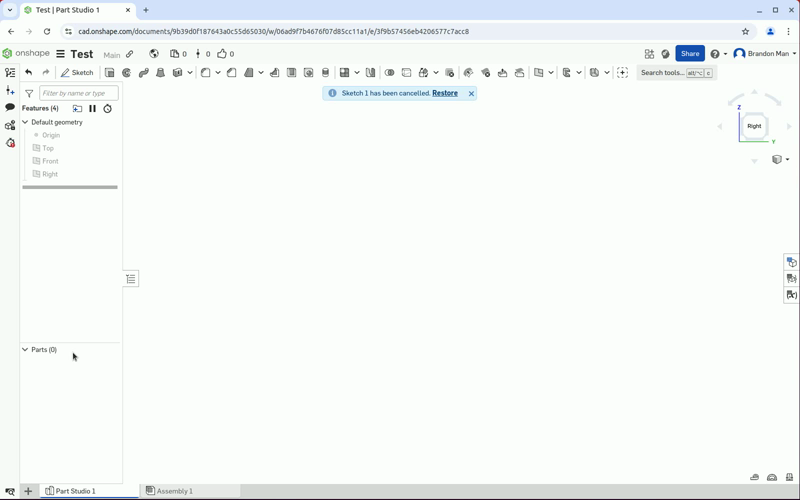
key(shift+s)
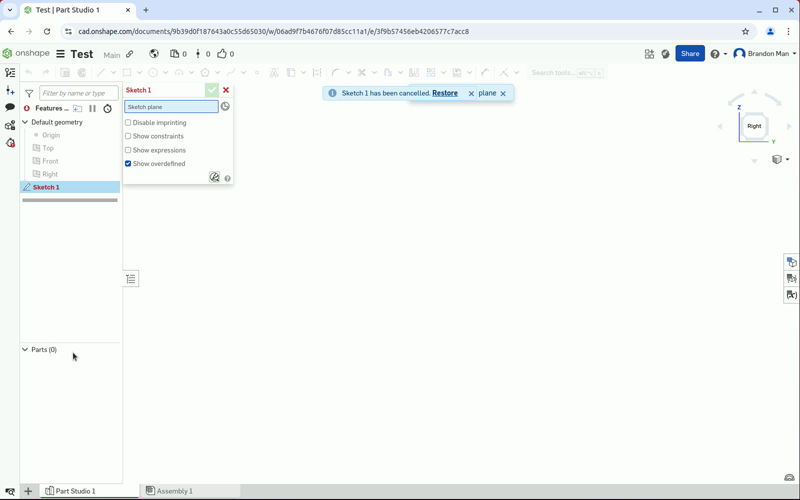
mouse_move(73, 176)
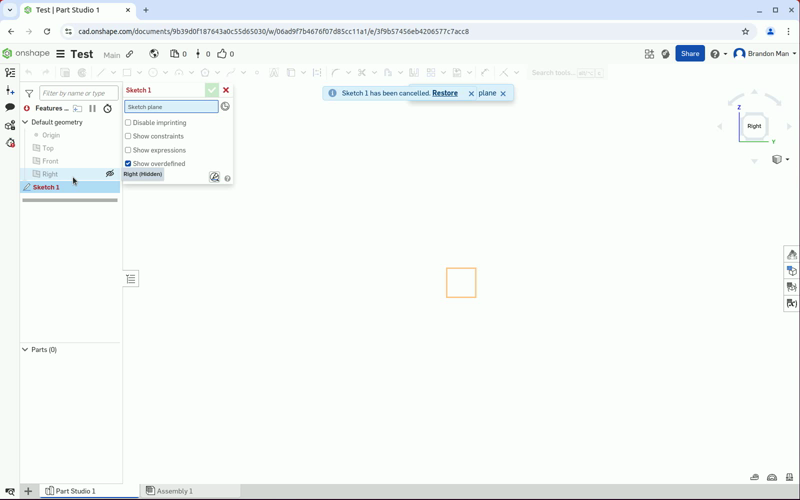
click(73, 176)
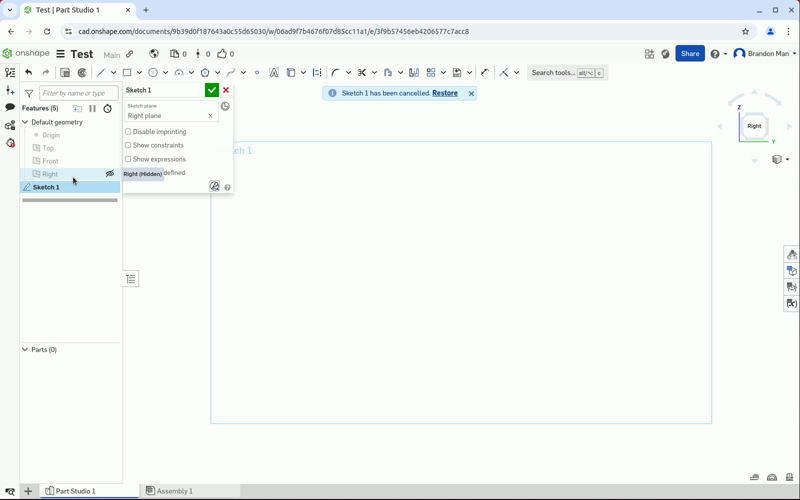
mouse_move(73, 352)
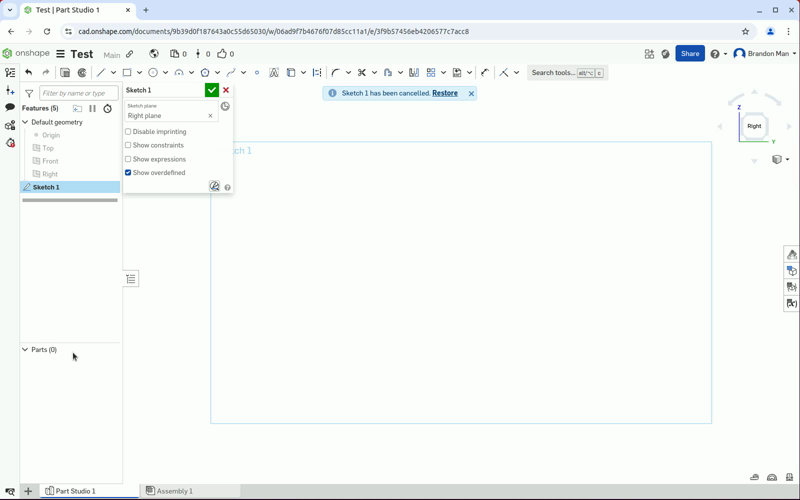
key(y)
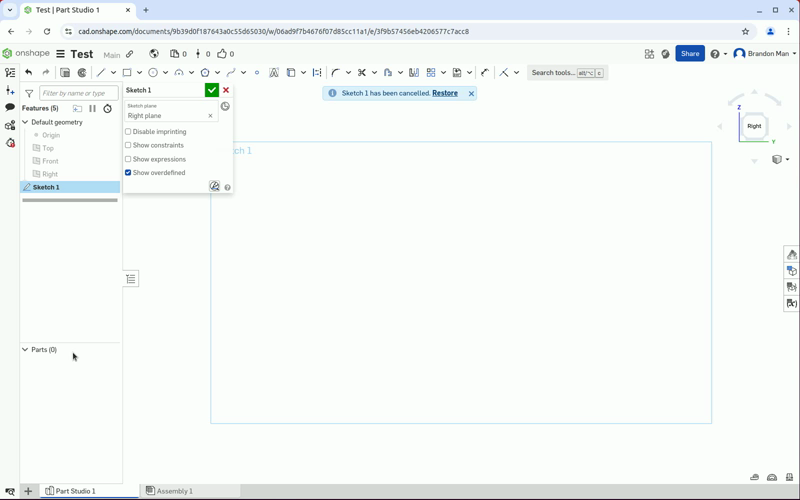
key(c)
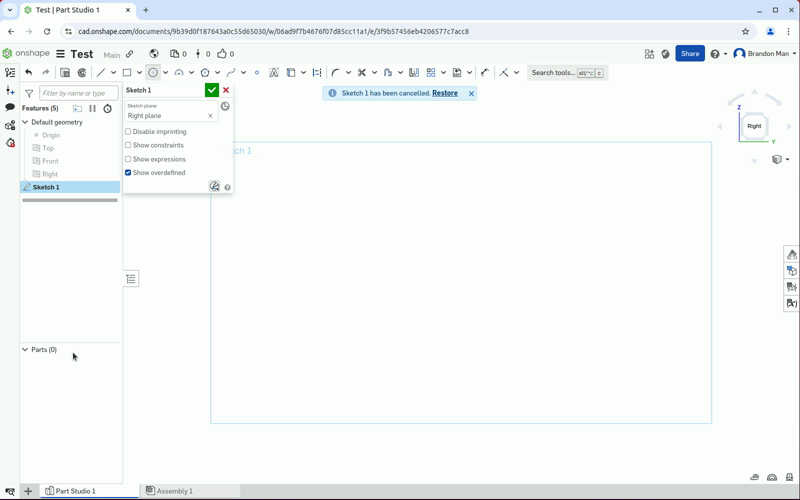
key_down(shift)
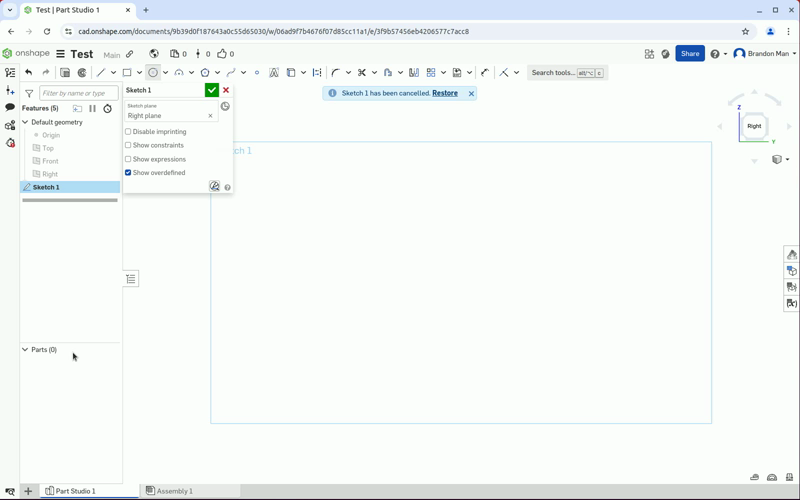
mouse_move(461, 282)
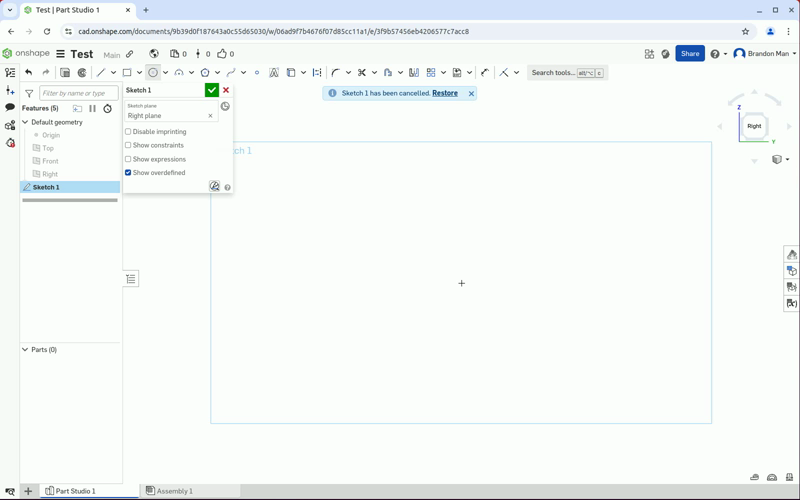
click(461, 282)
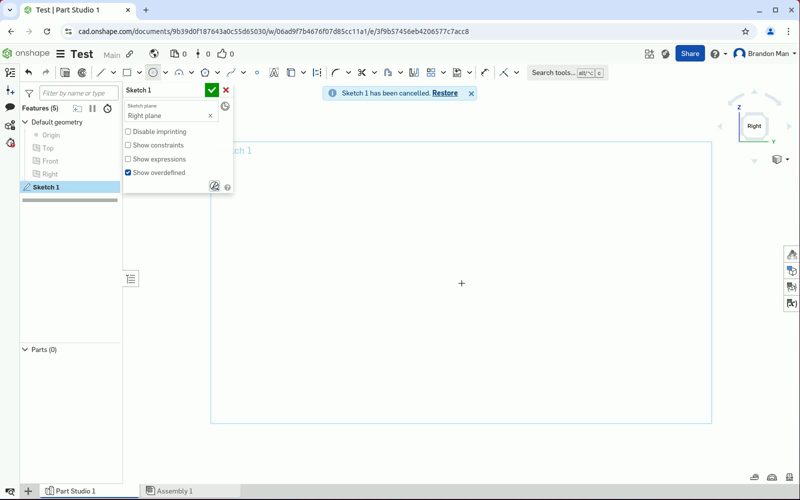
key_up(shift)
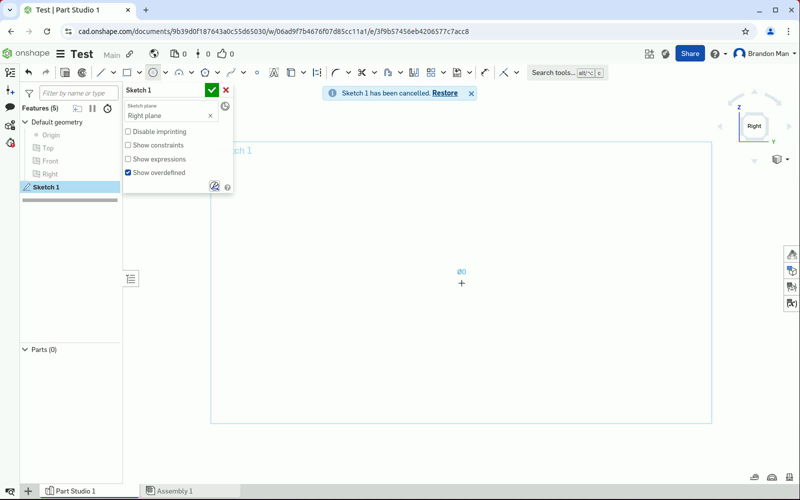
mouse_move(478, 282)
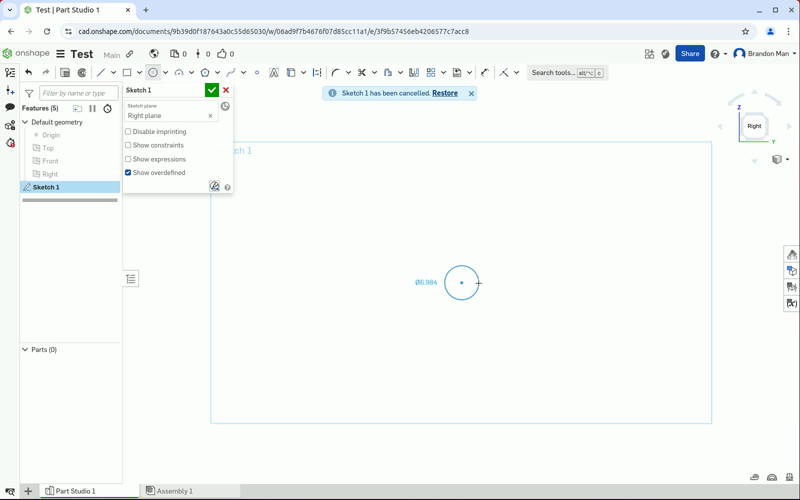
click(478, 282)
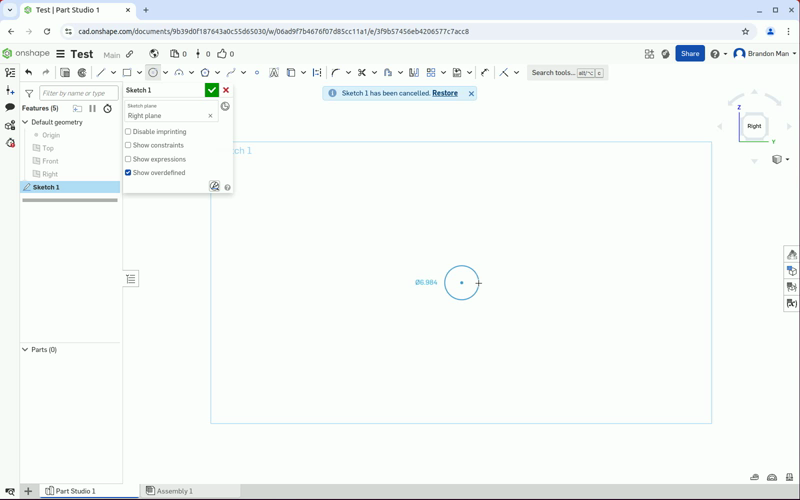
key(esc)
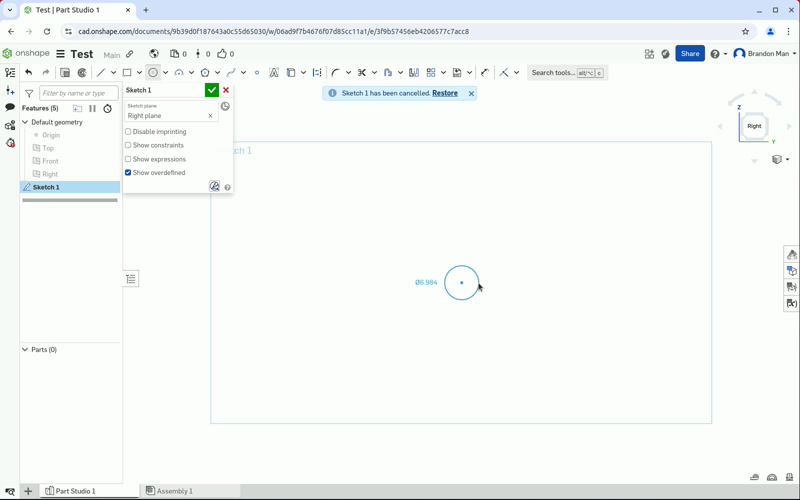
mouse_move(471, 290)
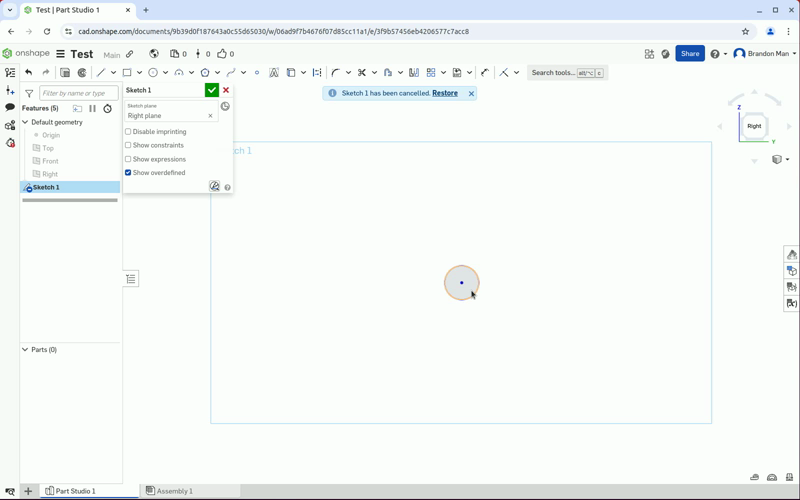
scroll(6)
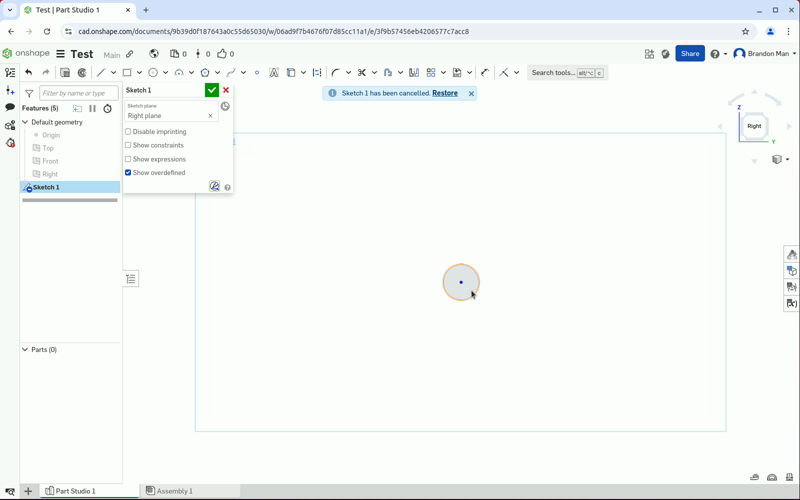
scroll(6)
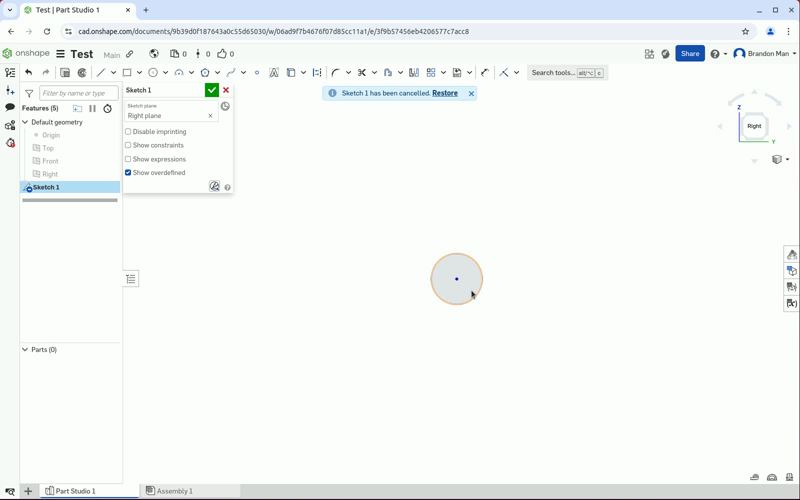
scroll(6)
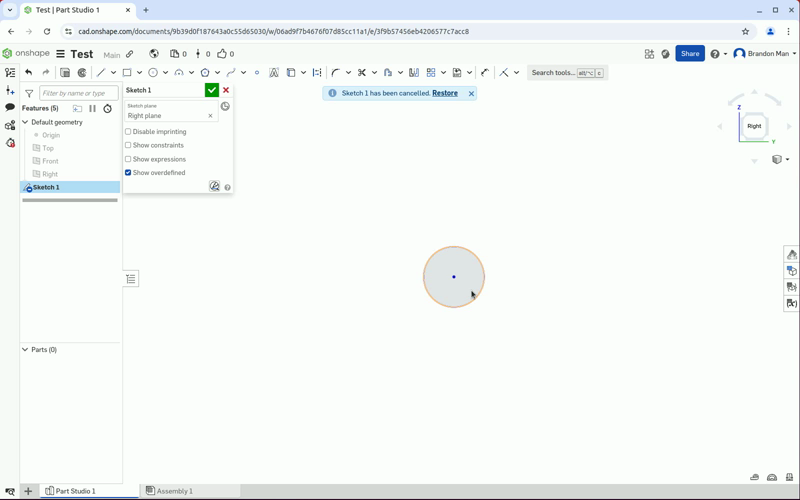
scroll(6)
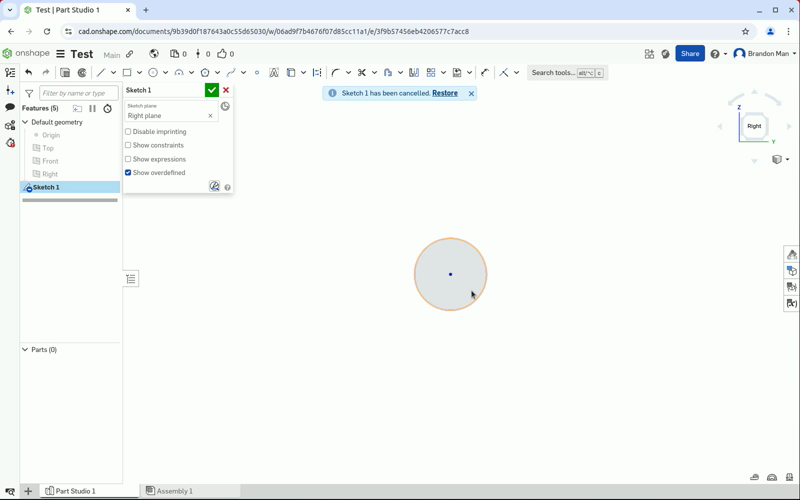
scroll(6)
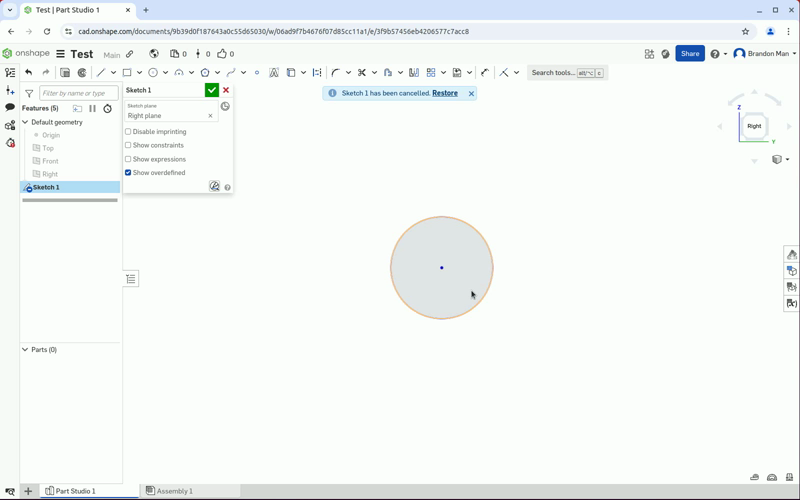
scroll(6)
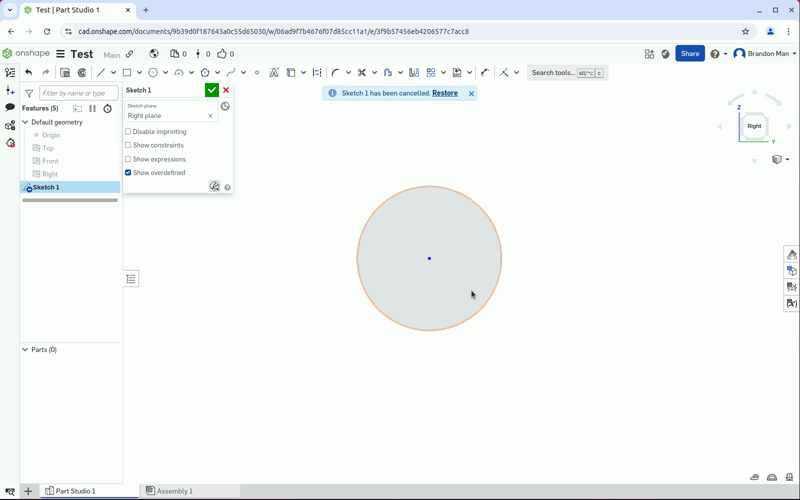
scroll(6)
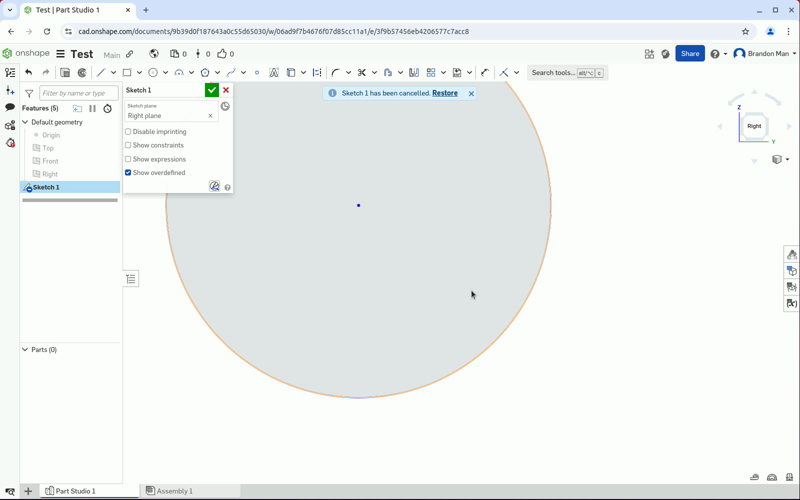
click(471, 290)
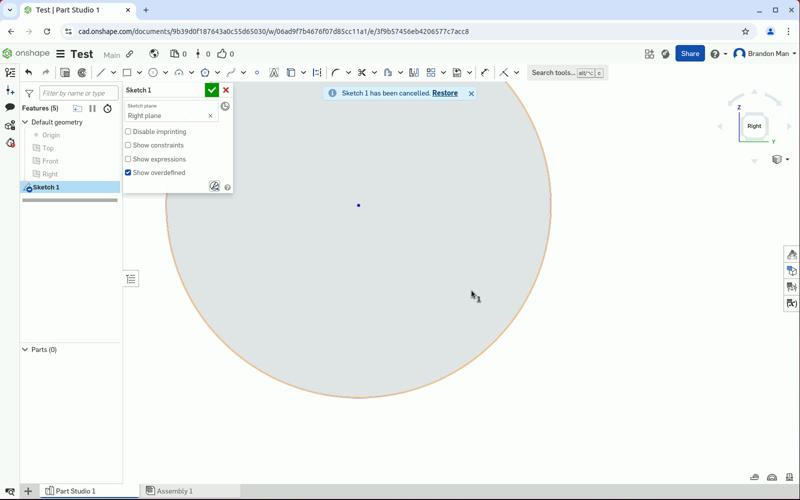
scroll(-6)
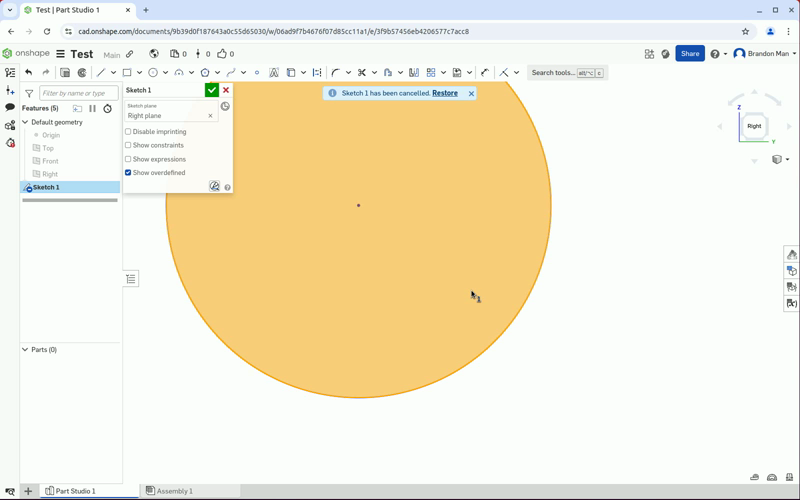
scroll(-6)
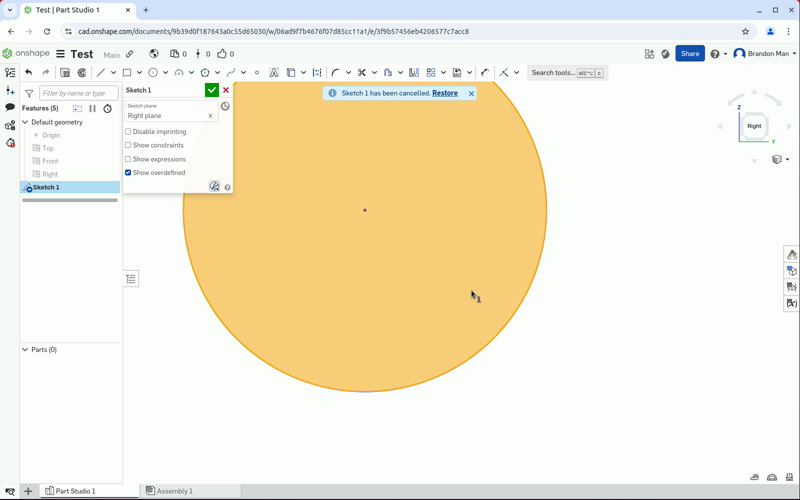
scroll(-6)
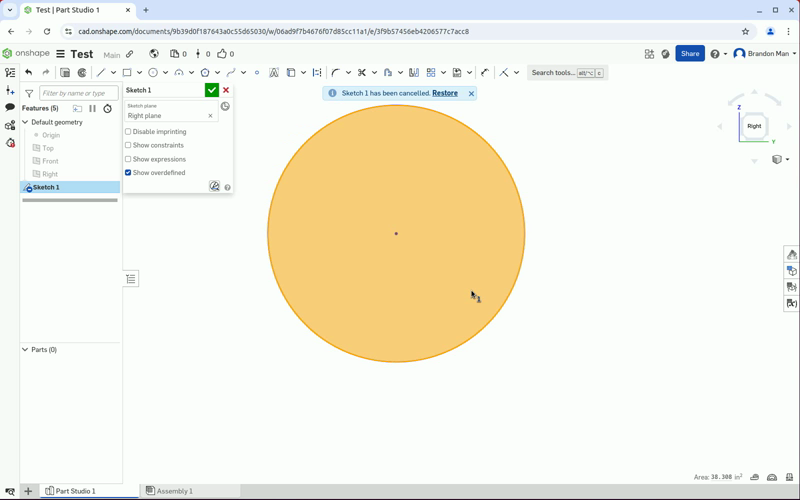
scroll(-6)
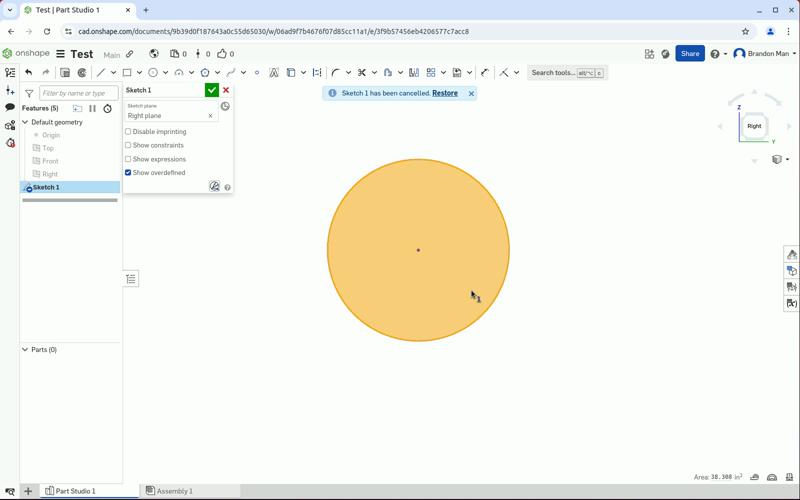
scroll(-6)
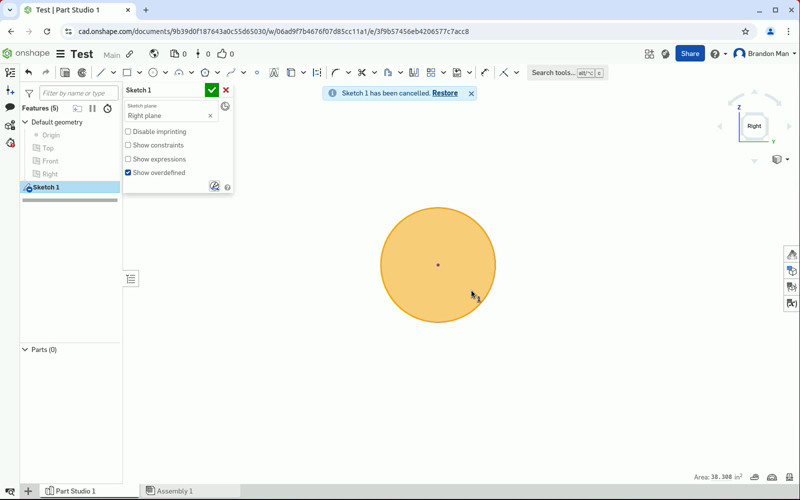
scroll(-6)
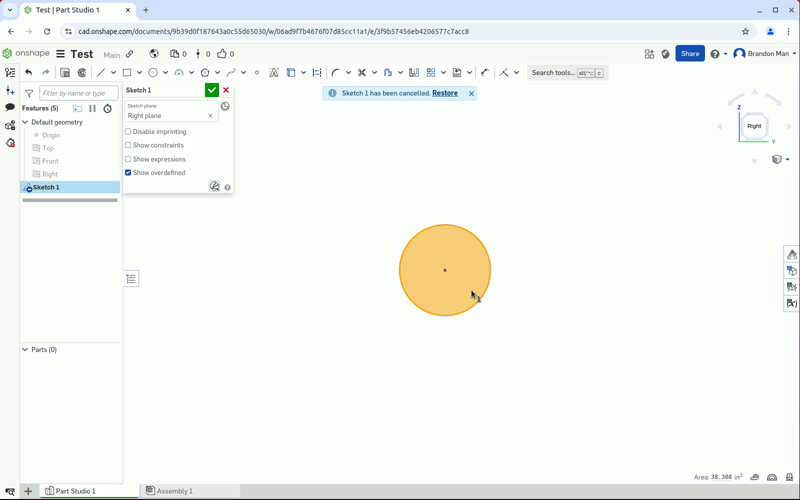
scroll(-6)
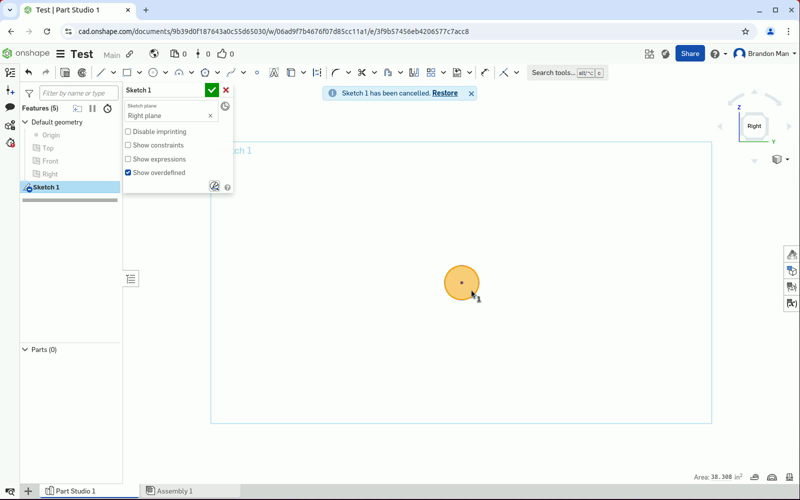
mouse_move(73, 352)
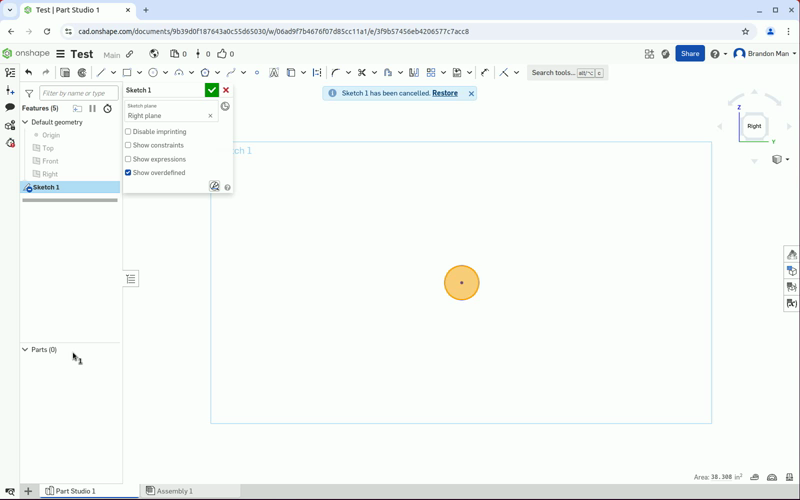
key(shift+y)
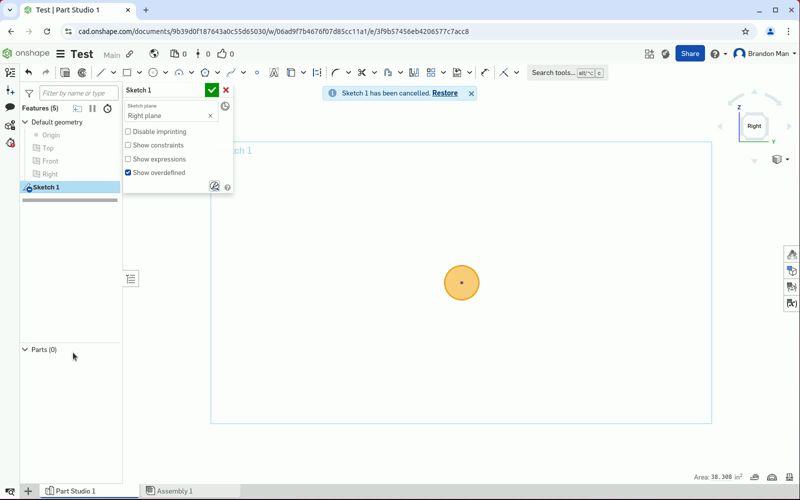
key(shift+e)
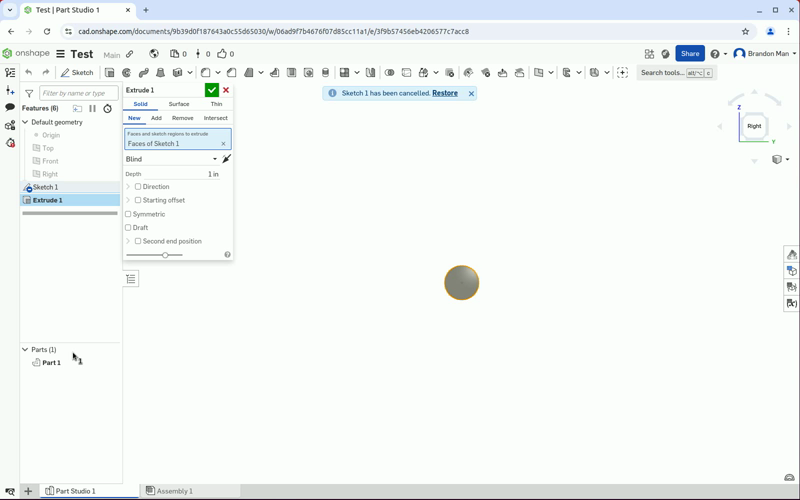
mouse_move(143, 106)
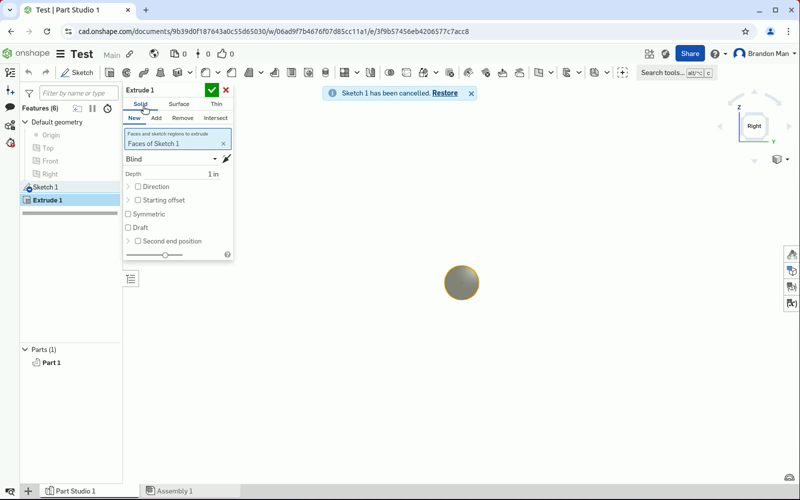
click(143, 106)
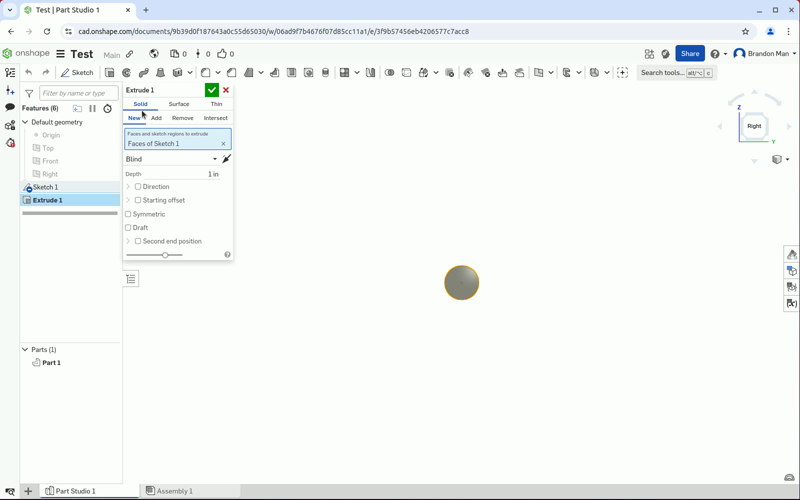
mouse_move(137, 120)
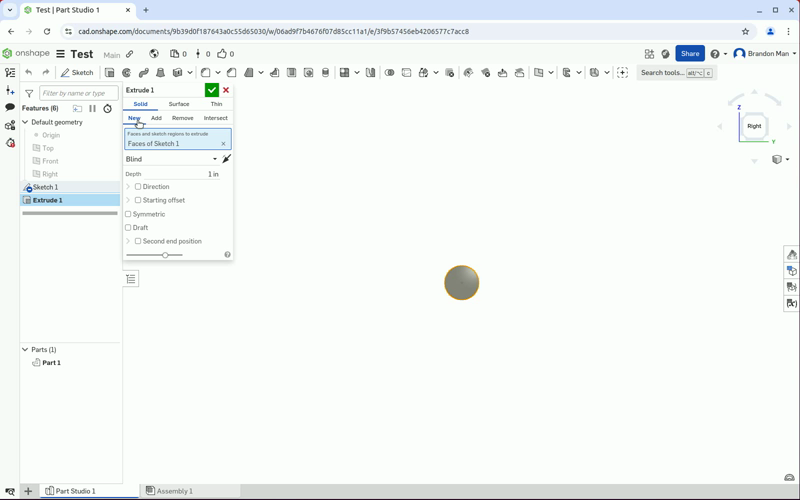
click(137, 120)
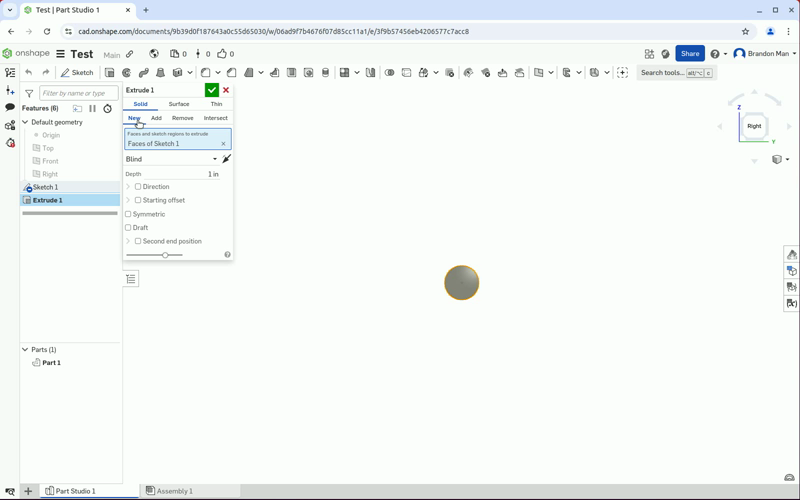
key(tab, 4)
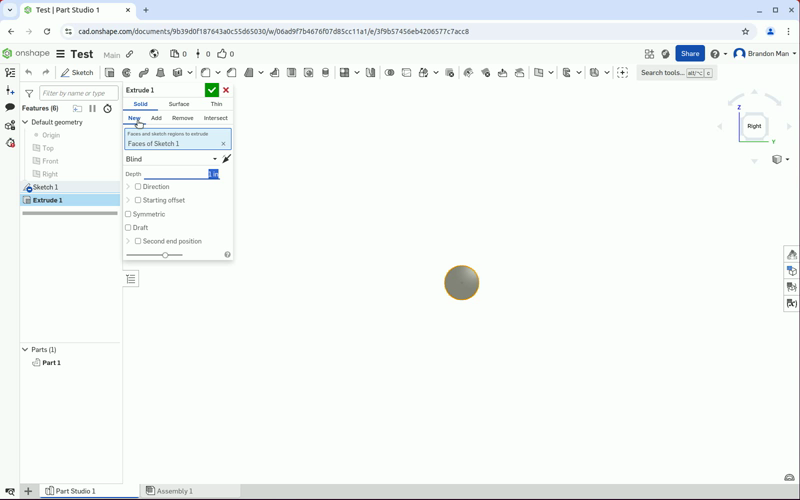
text(1.685)
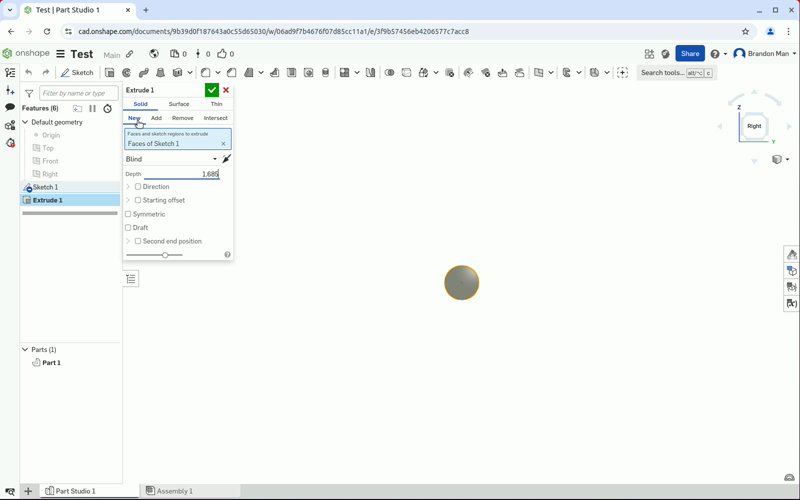
key(enter)
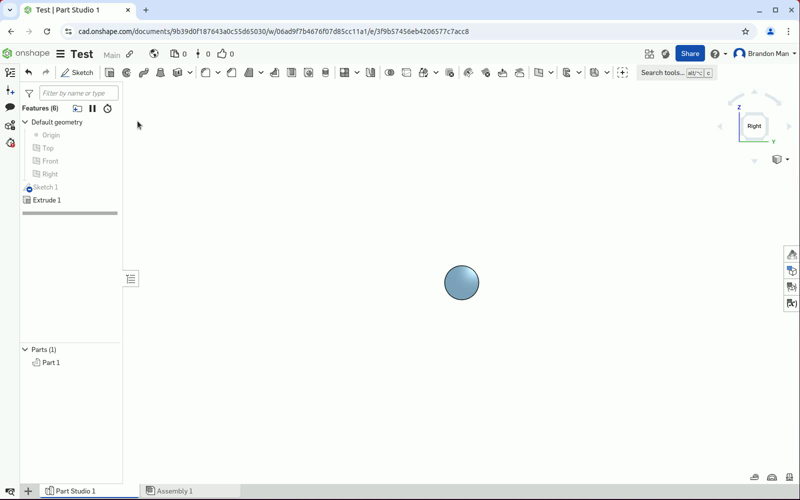
key(shift+h)
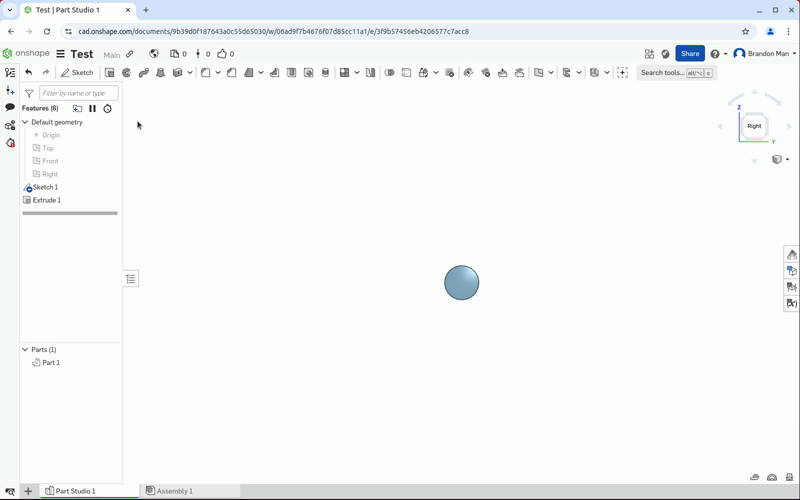
key(shift+h)
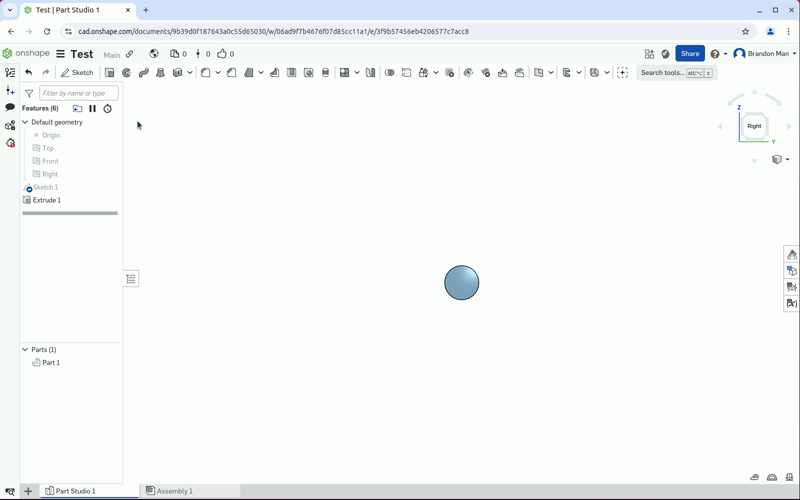
mouse_move(73, 189)
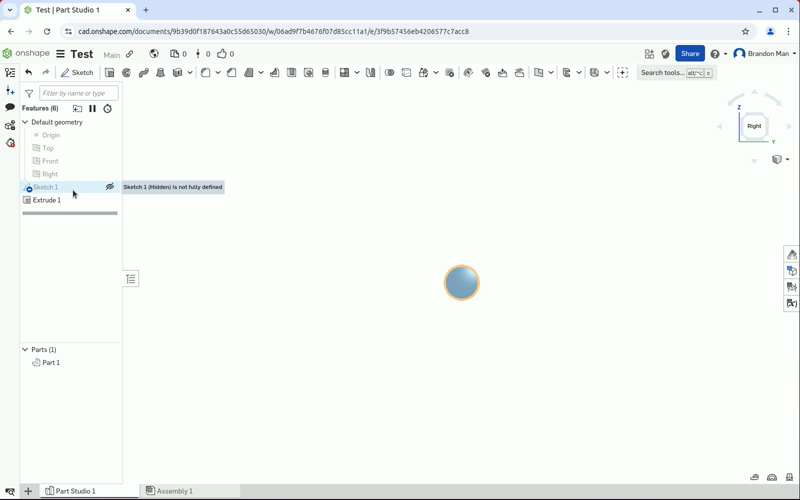
click(73, 189)
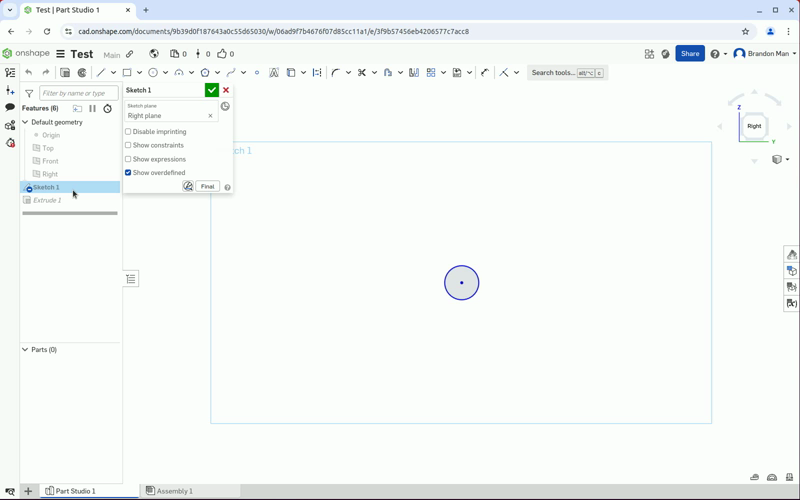
mouse_move(229, 92)
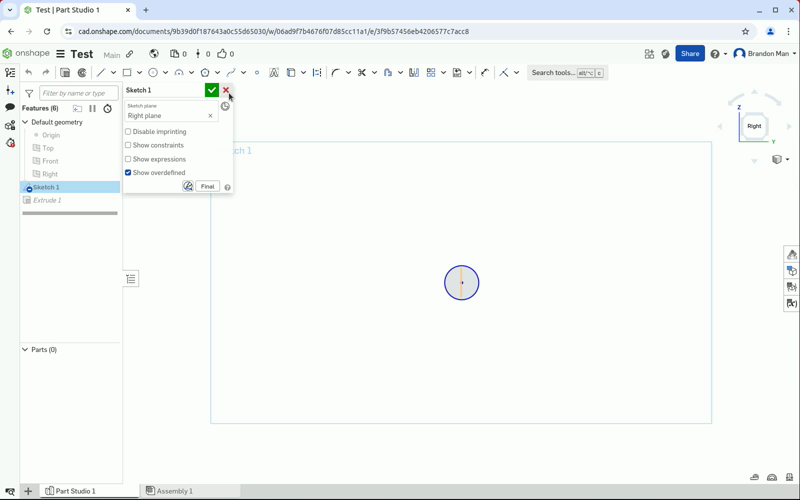
click(229, 92)
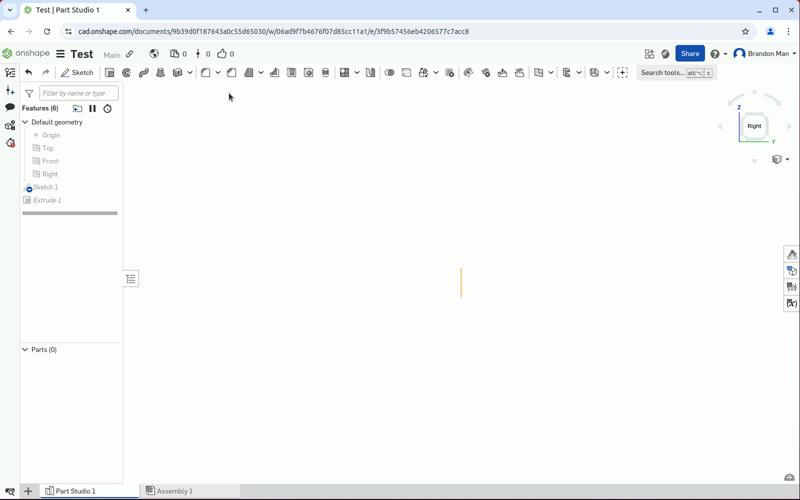
mouse_move(541, 75)
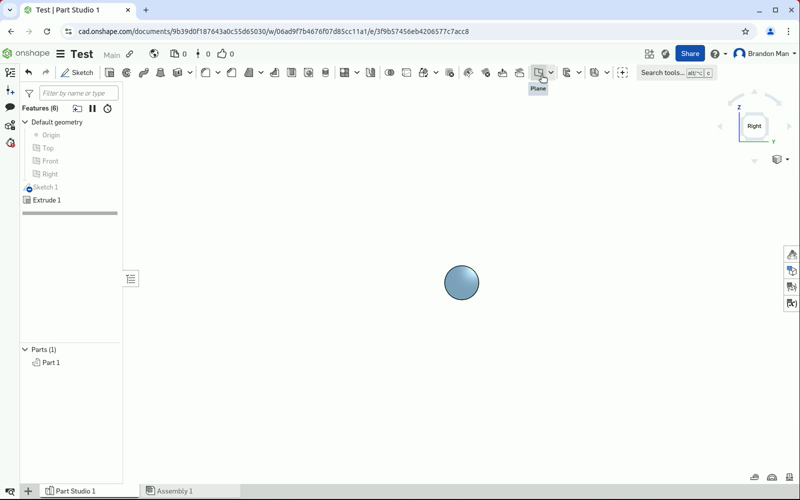
click(541, 75)
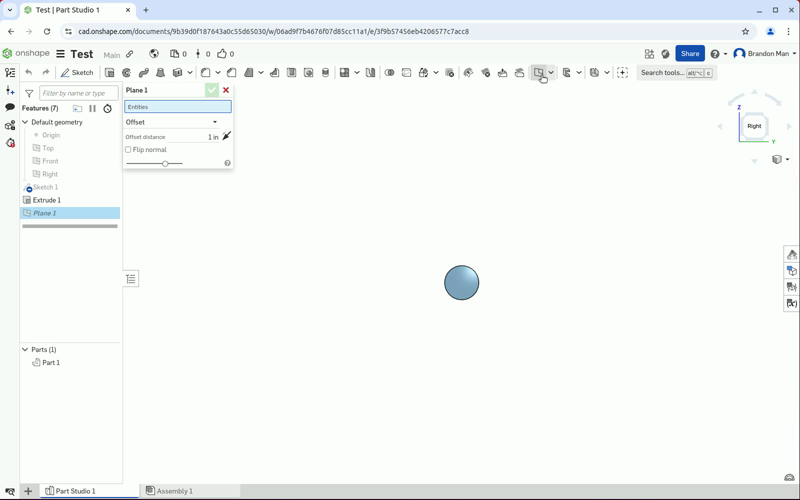
mouse_move(73, 176)
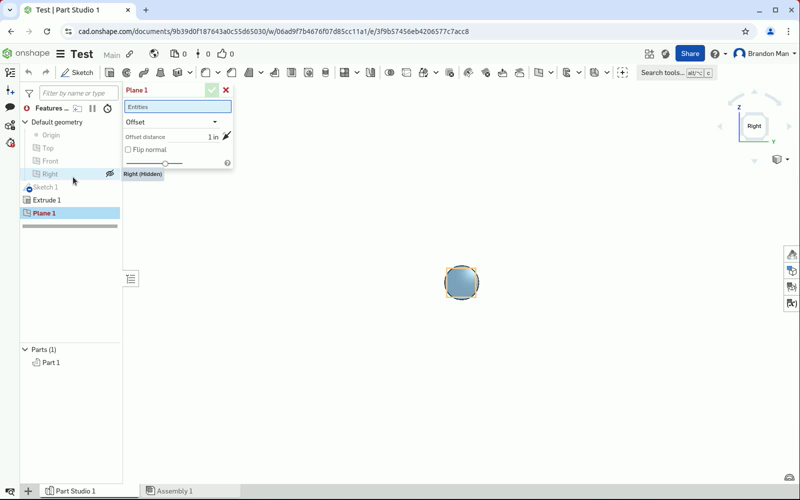
click(73, 176)
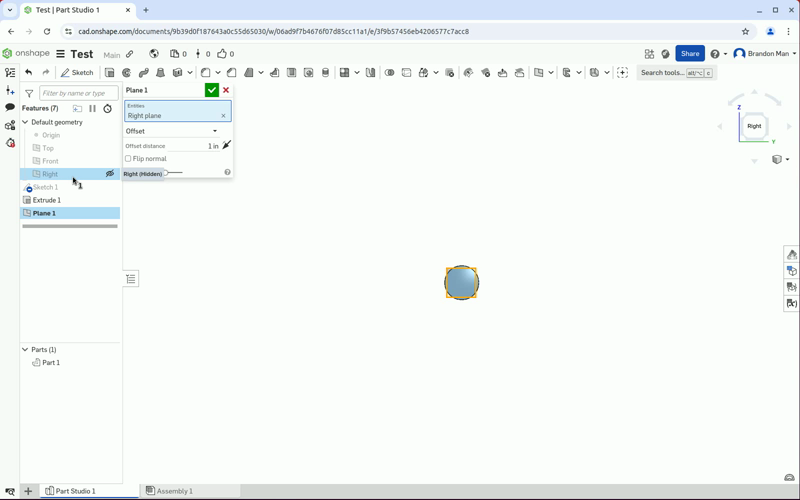
key(tab, 2)
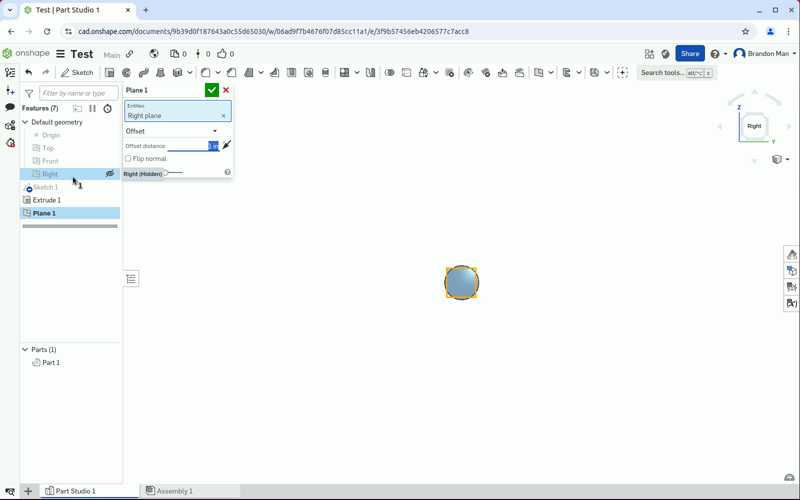
text(1.695)
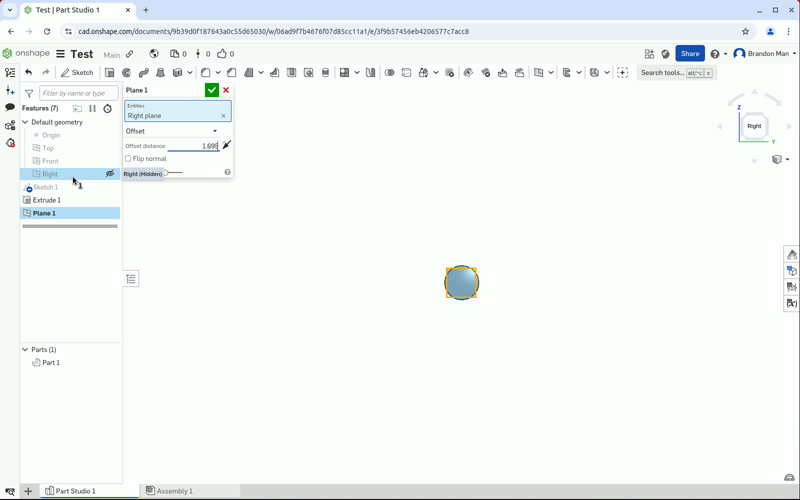
key(enter, 2)
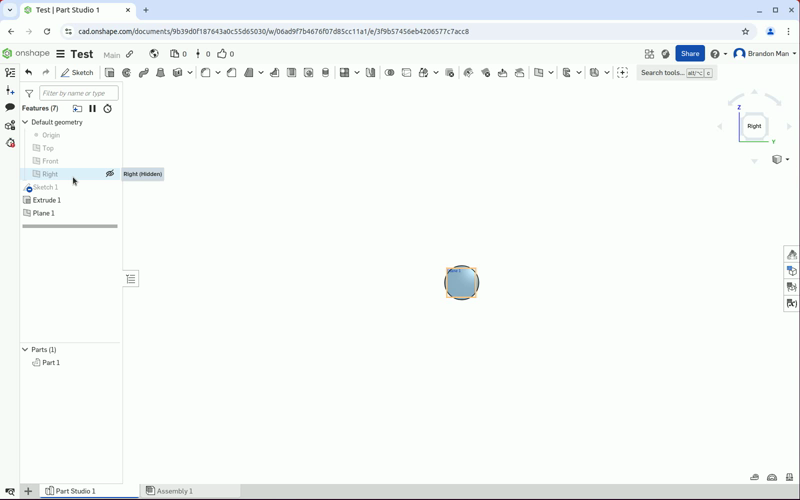
key(shift+s)
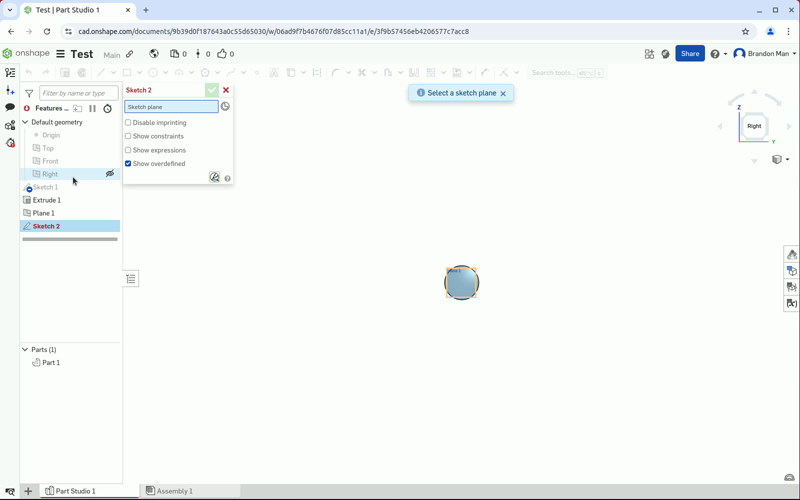
mouse_move(73, 215)
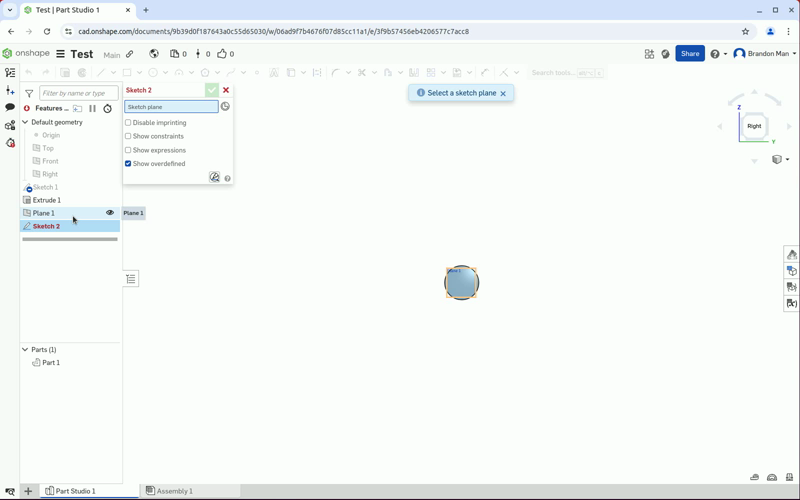
click(73, 215)
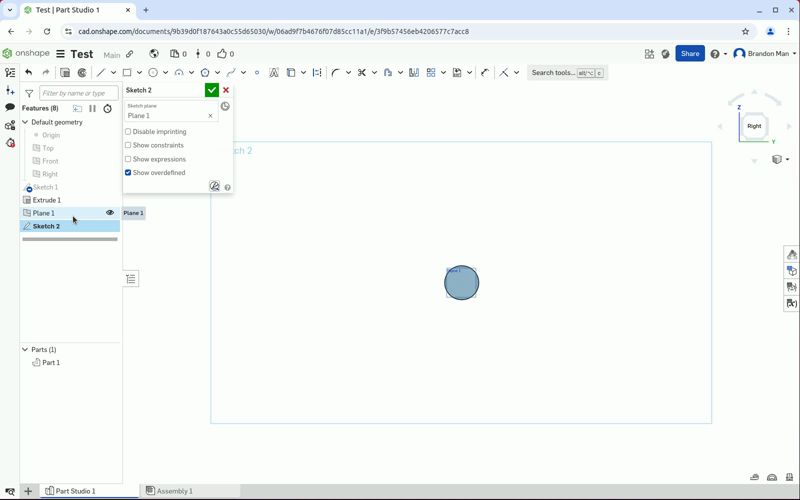
mouse_move(73, 352)
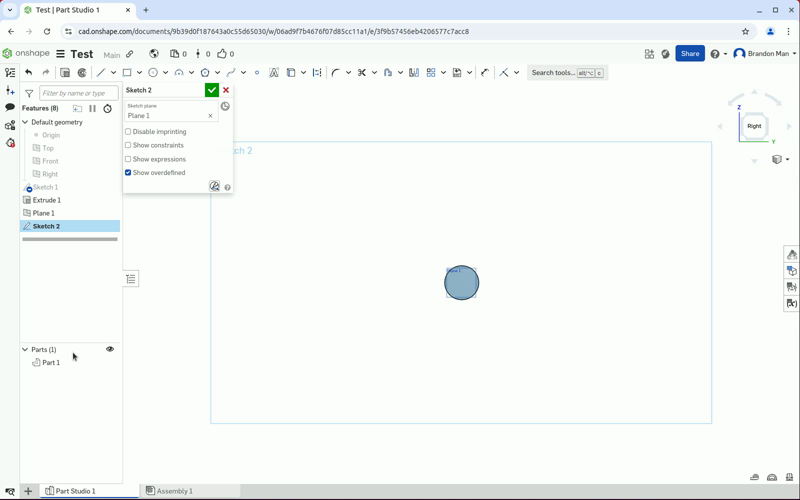
key(y)
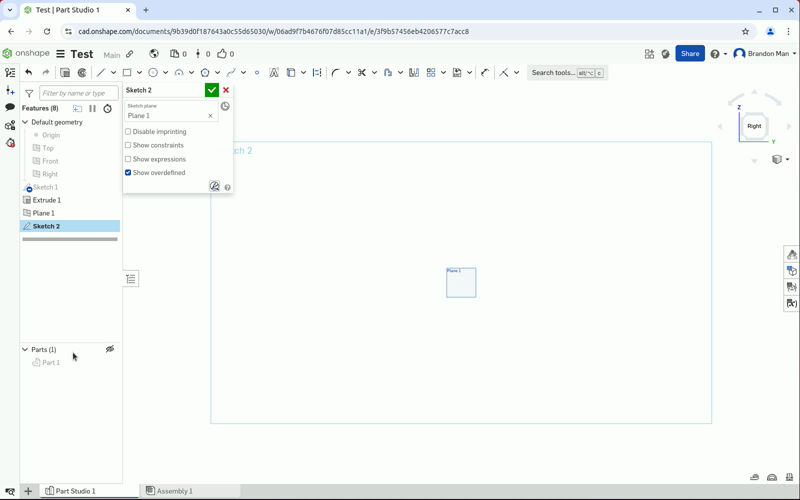
key(c)
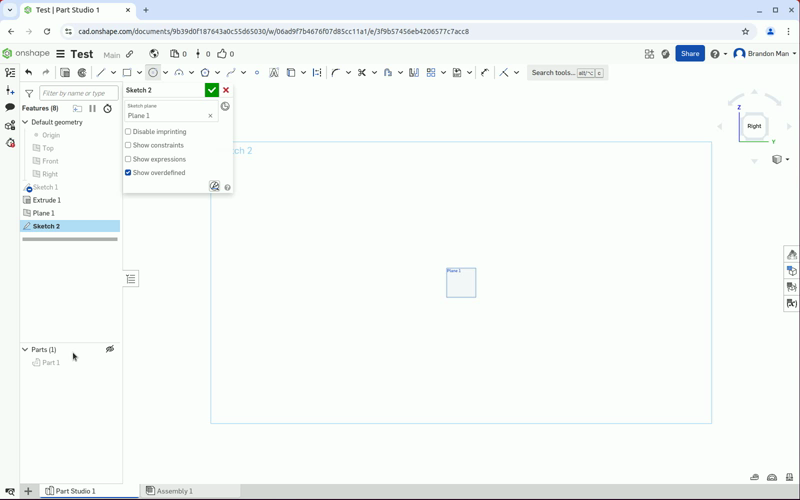
key_down(shift)
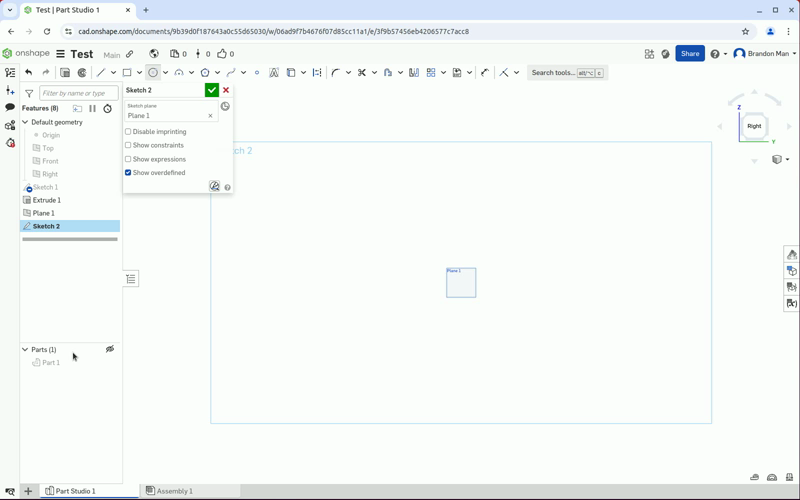
mouse_move(461, 282)
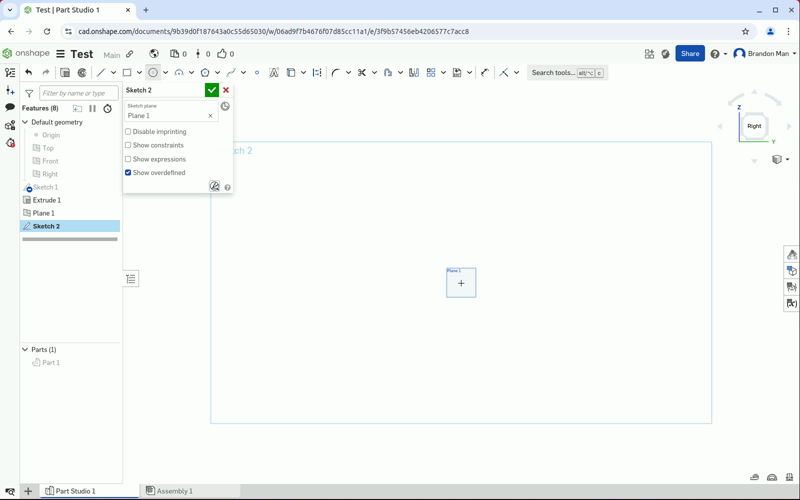
click(461, 282)
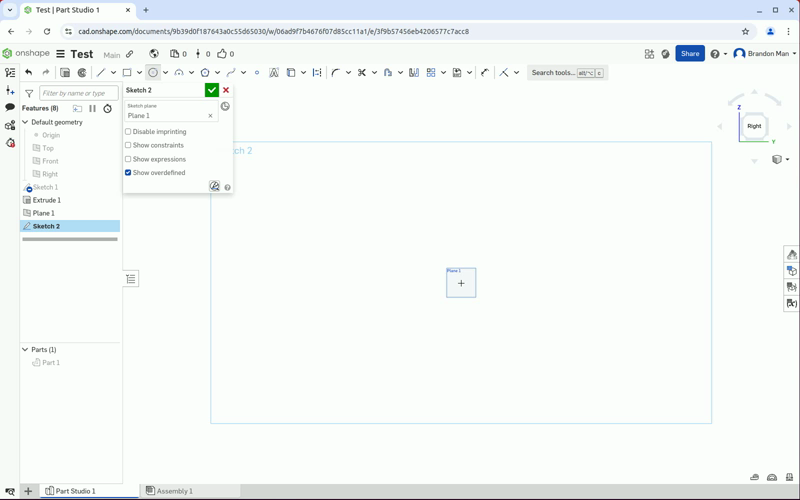
key_up(shift)
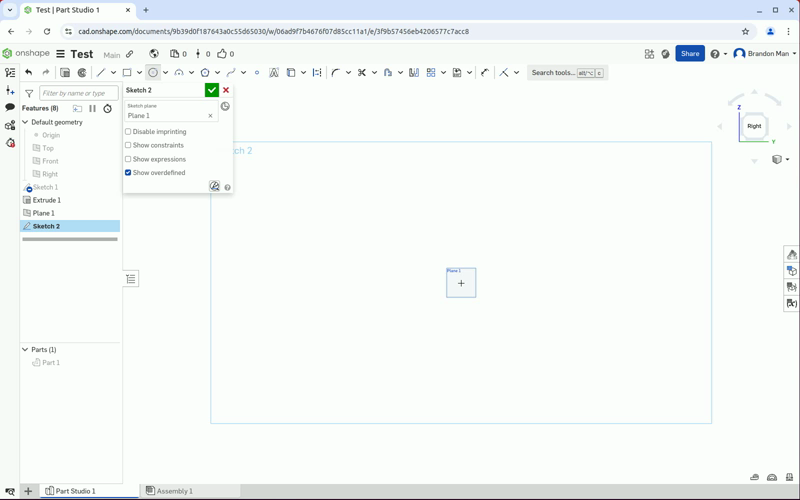
mouse_move(473, 282)
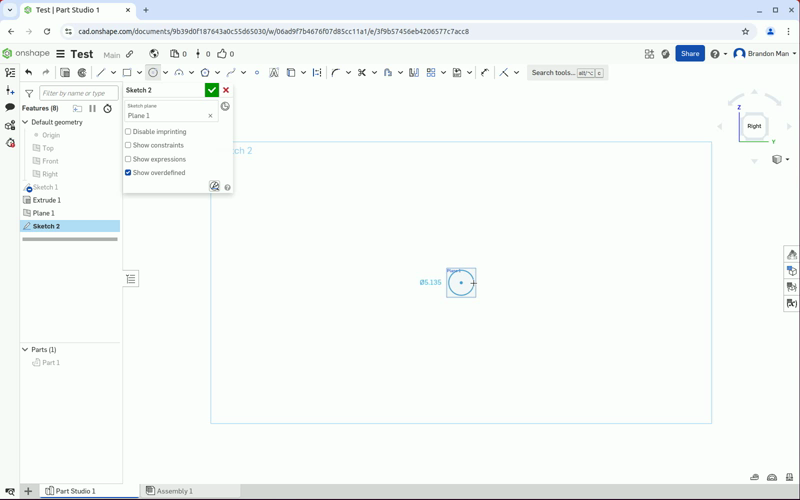
click(473, 282)
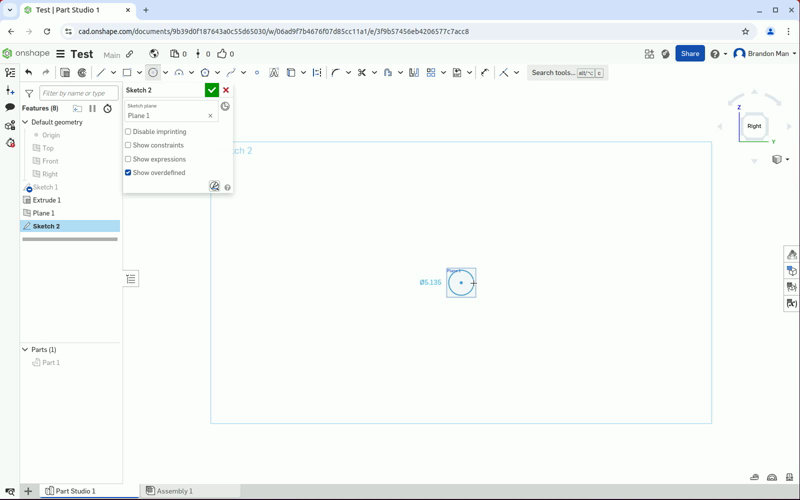
key(esc)
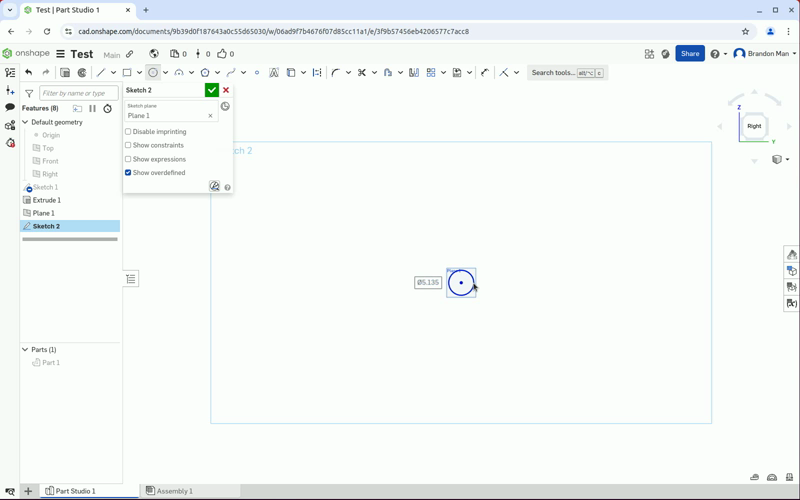
mouse_move(467, 272)
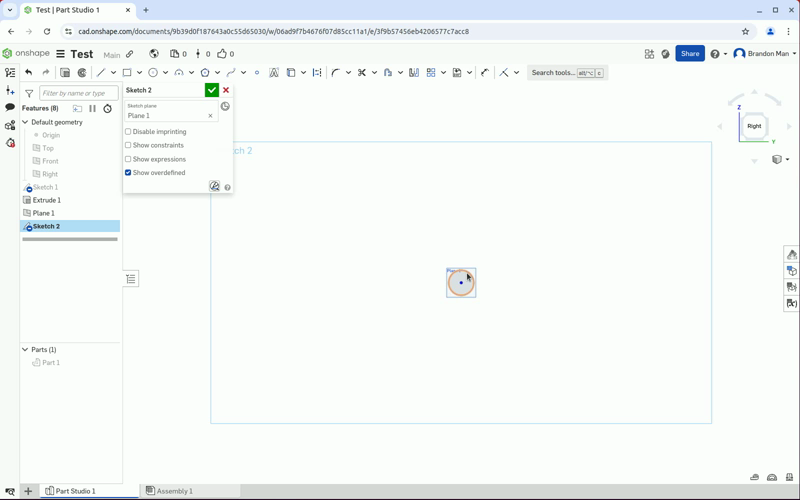
scroll(6)
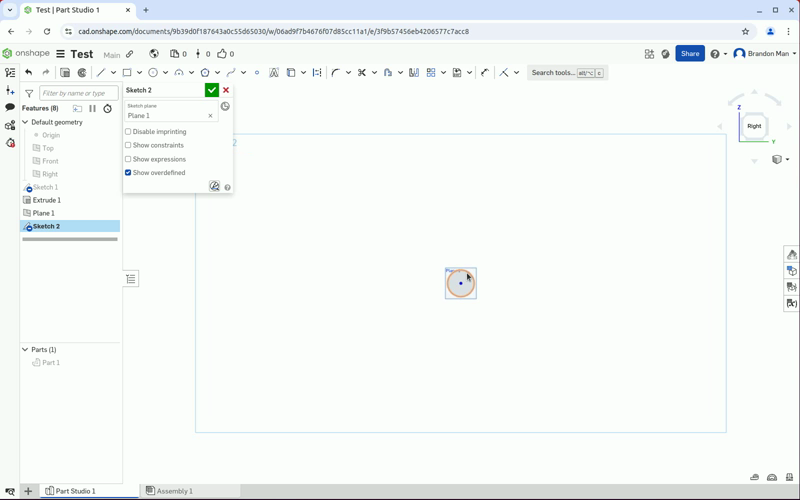
scroll(6)
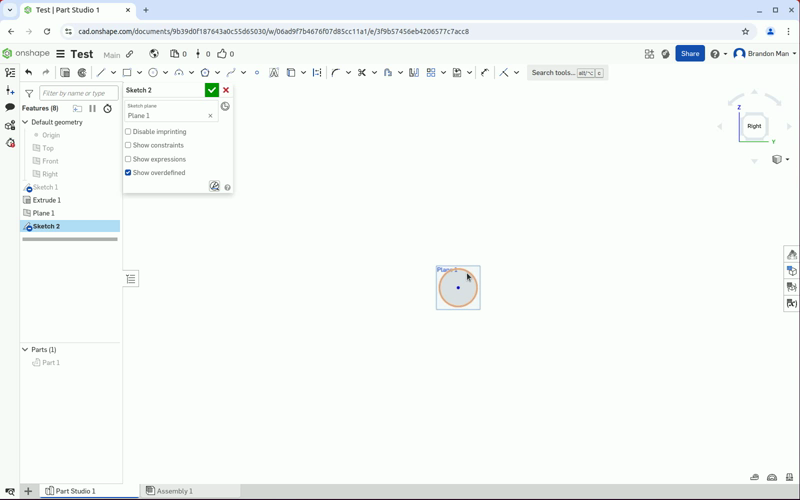
scroll(6)
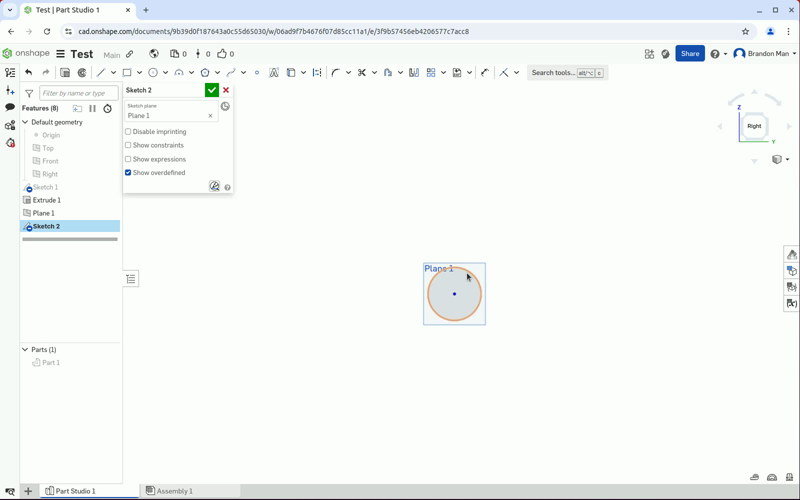
scroll(6)
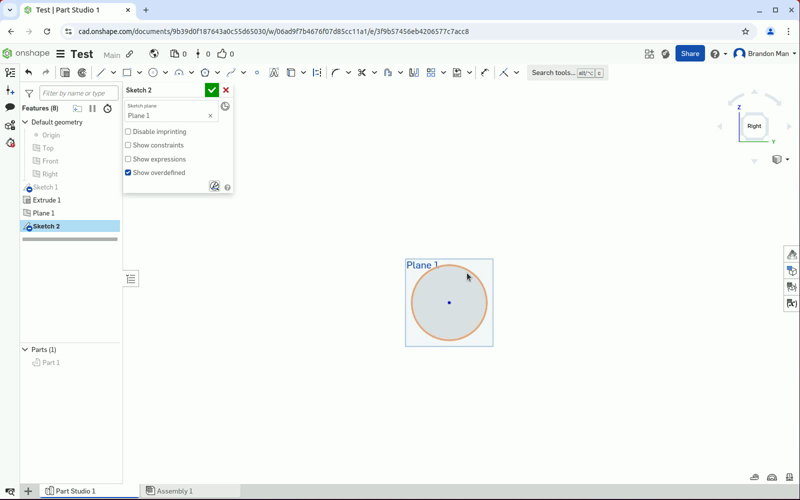
scroll(6)
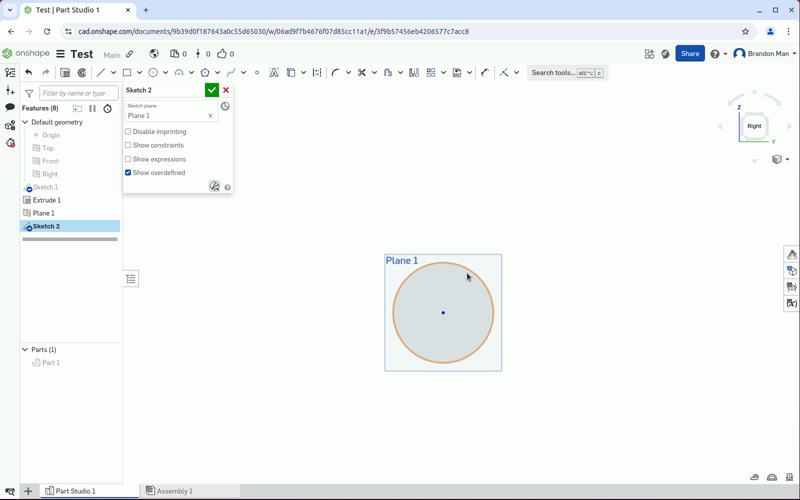
scroll(6)
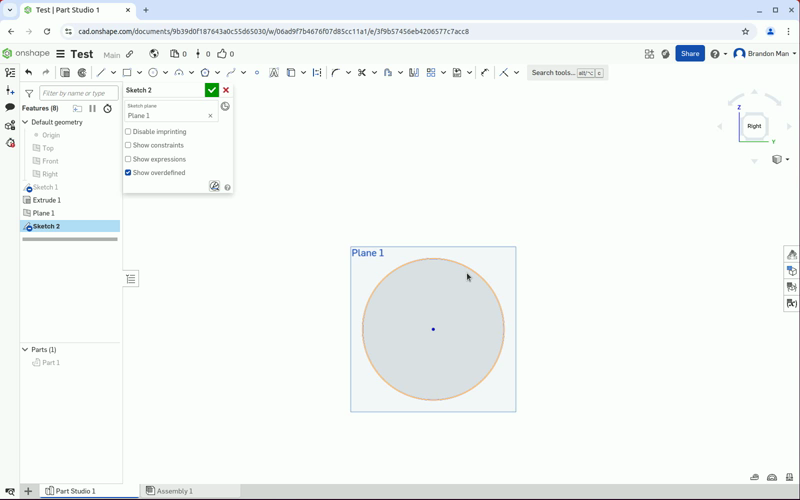
scroll(6)
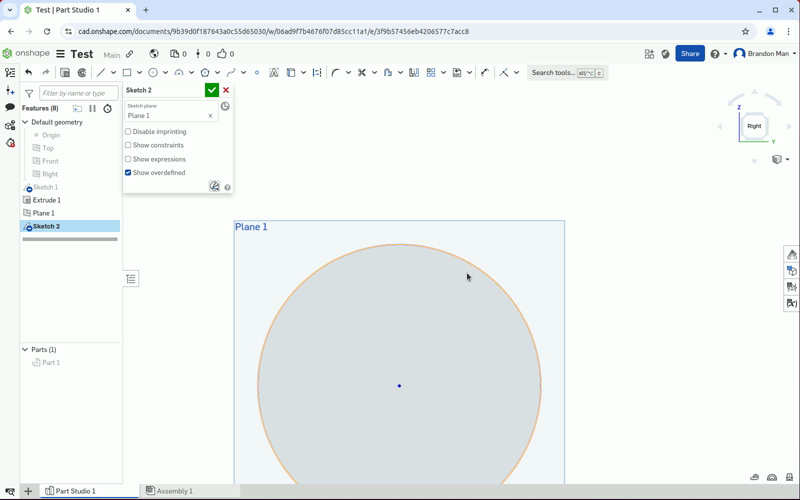
click(467, 272)
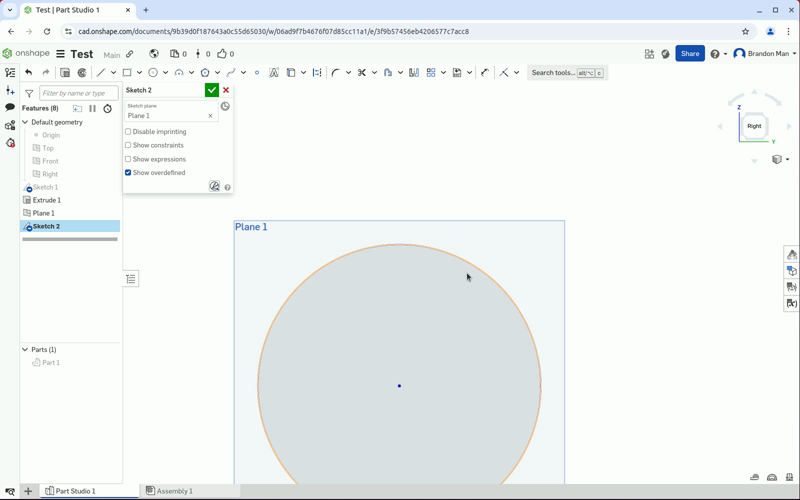
scroll(-6)
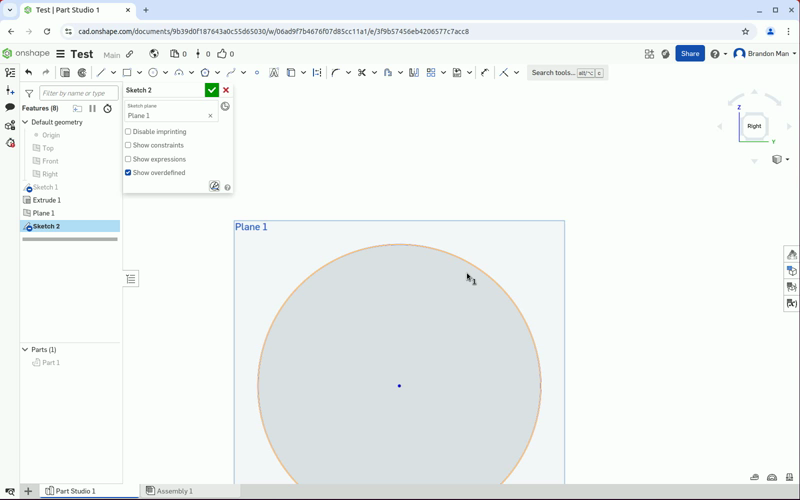
scroll(-6)
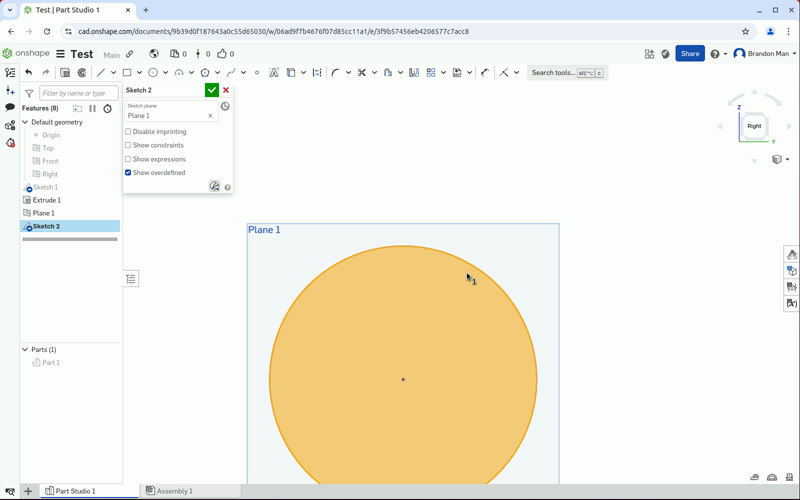
scroll(-6)
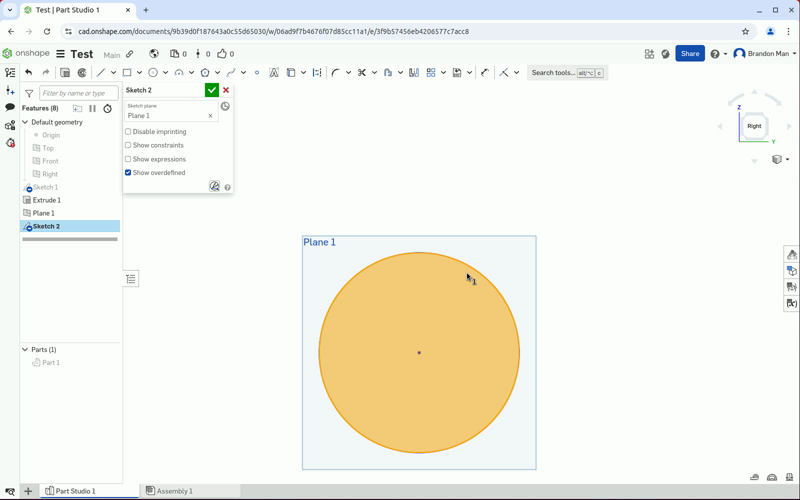
scroll(-6)
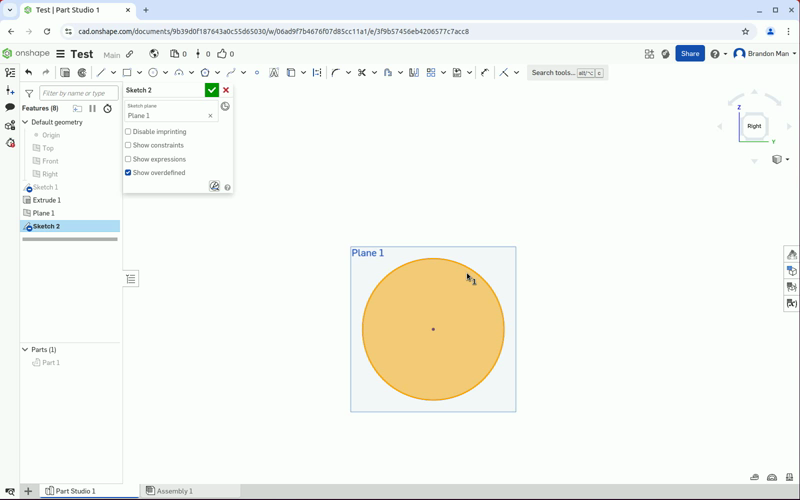
scroll(-6)
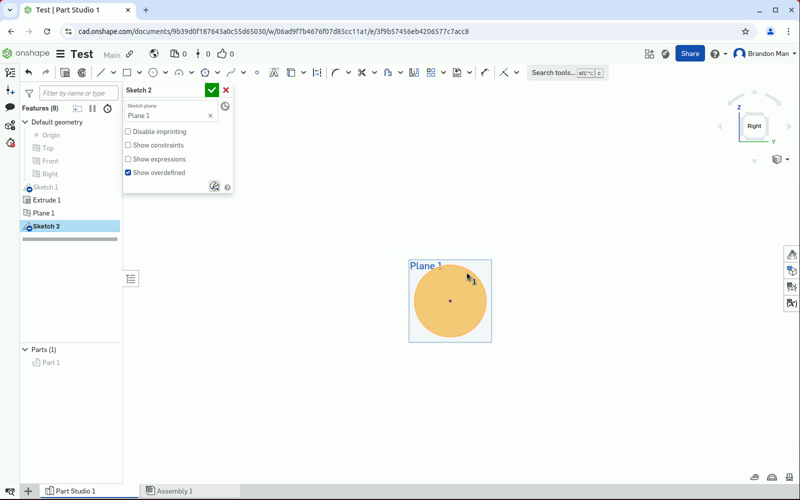
scroll(-6)
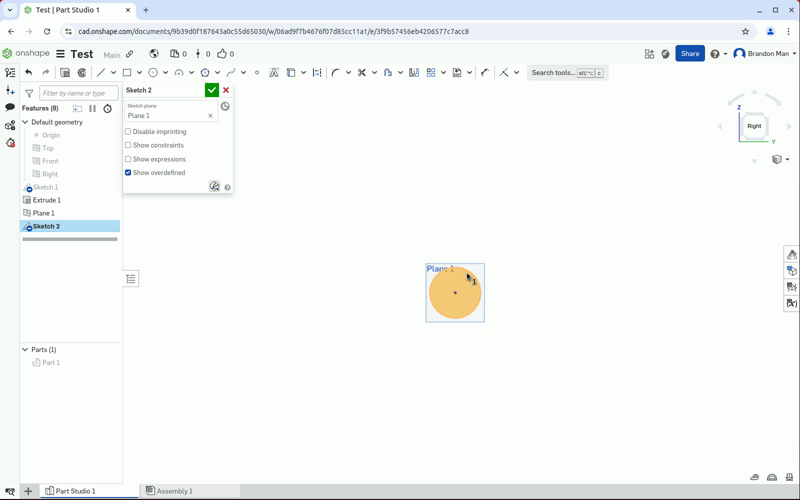
scroll(-6)
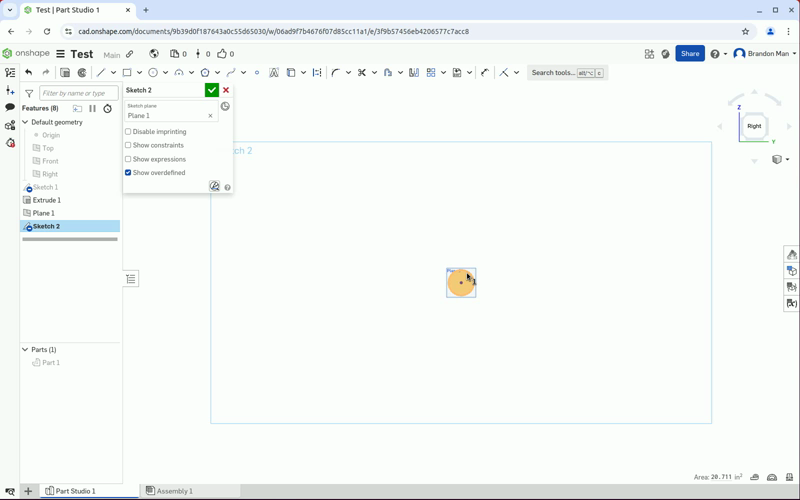
mouse_move(73, 352)
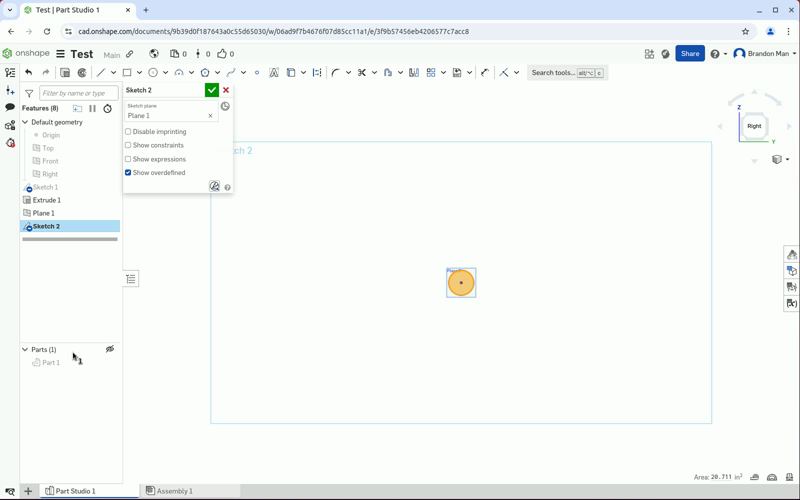
key(shift+y)
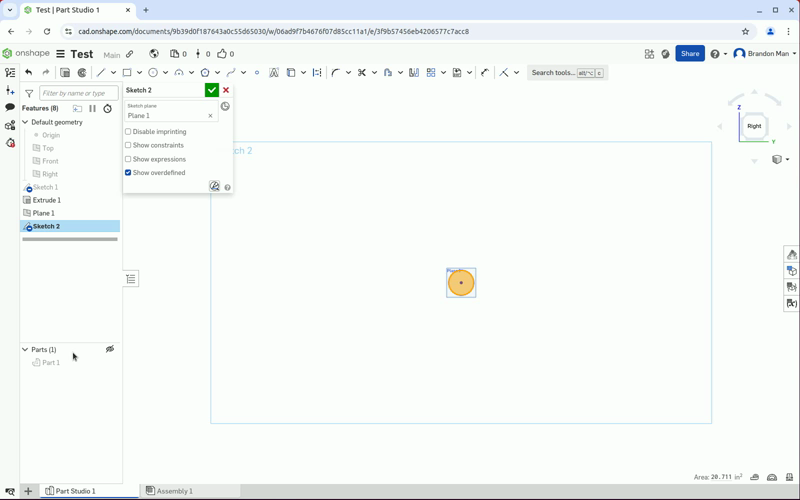
key(shift+e)
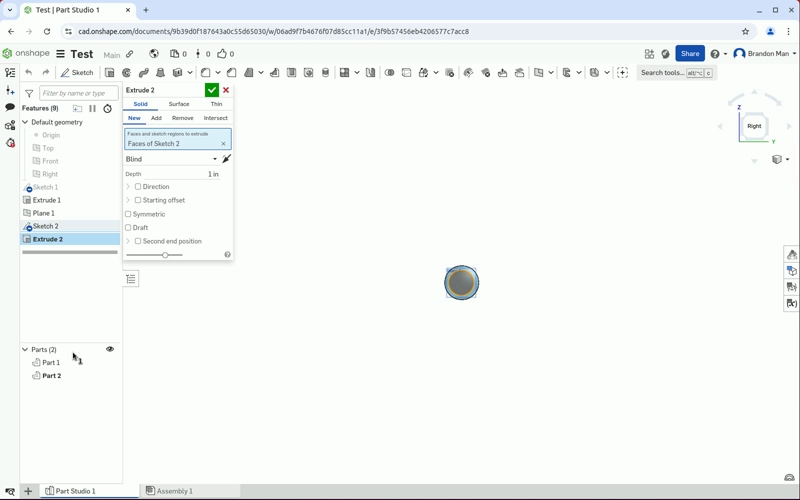
mouse_move(143, 106)
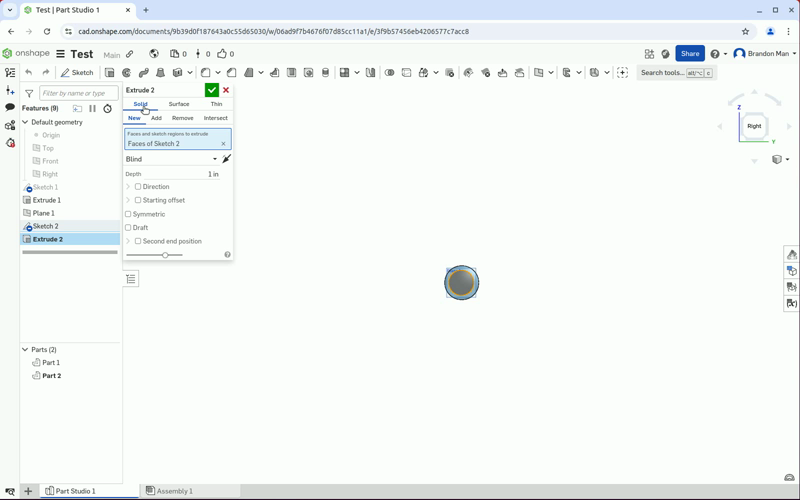
click(143, 106)
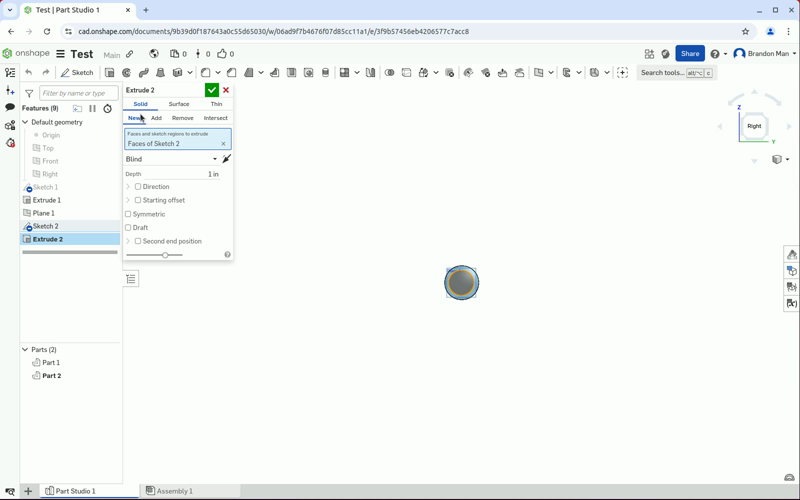
mouse_move(137, 120)
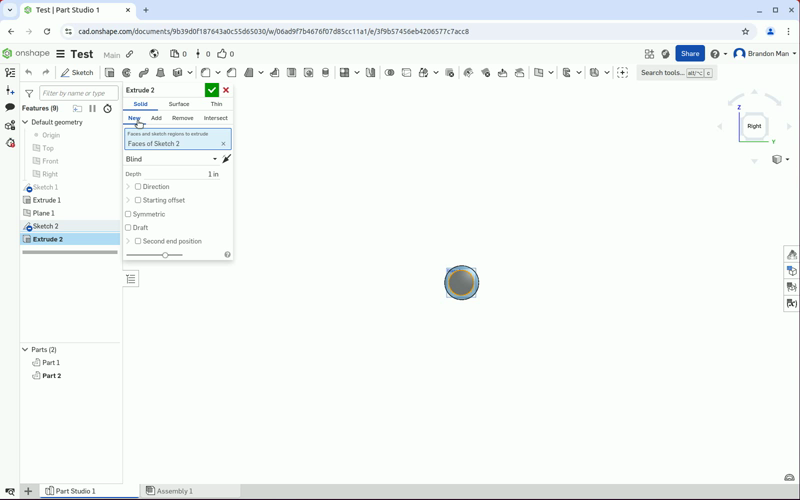
click(137, 120)
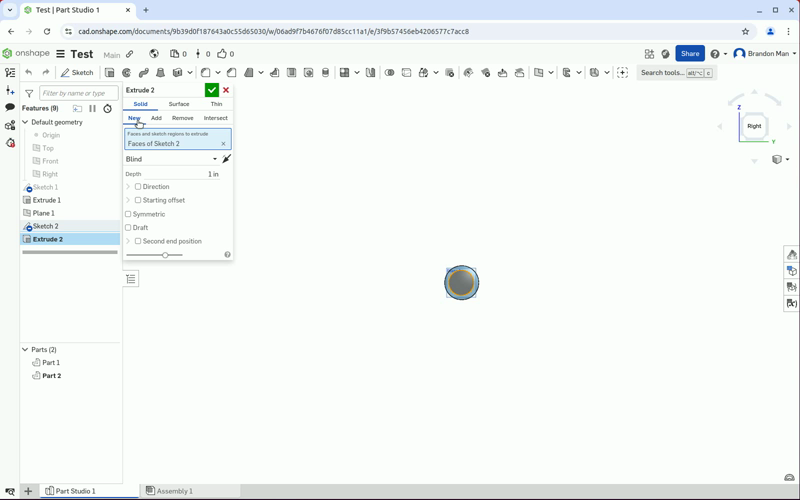
key(tab, 4)
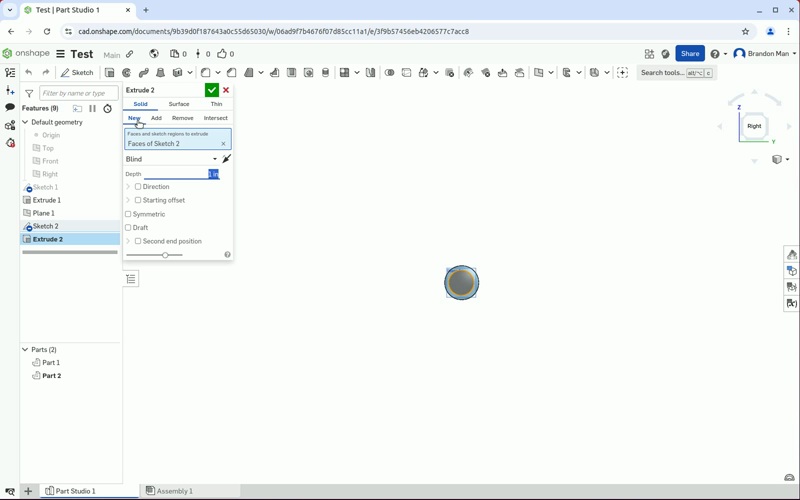
text(21.423)
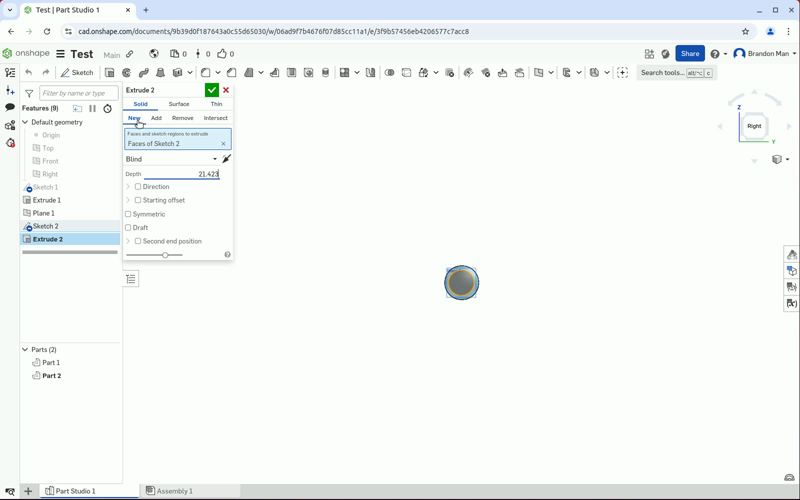
key(enter)
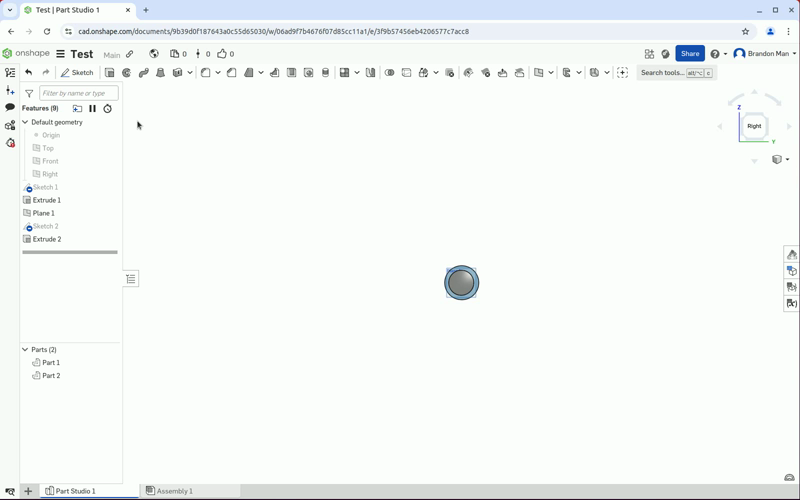
key(shift+h)
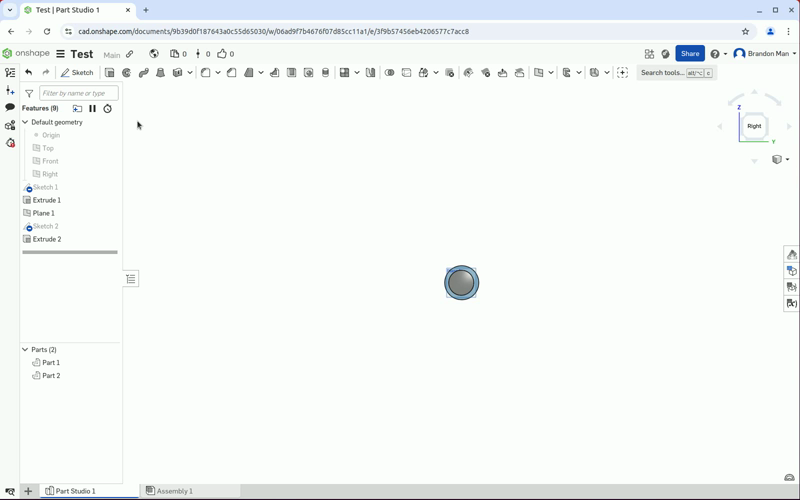
key(shift+h)
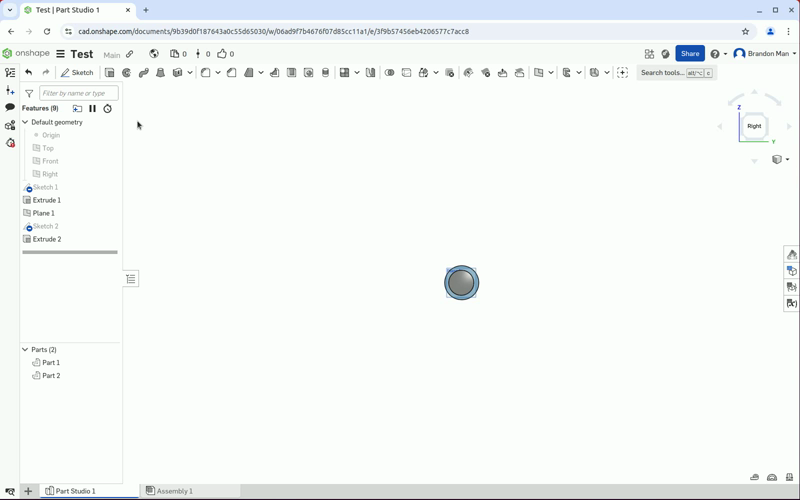
mouse_move(73, 189)
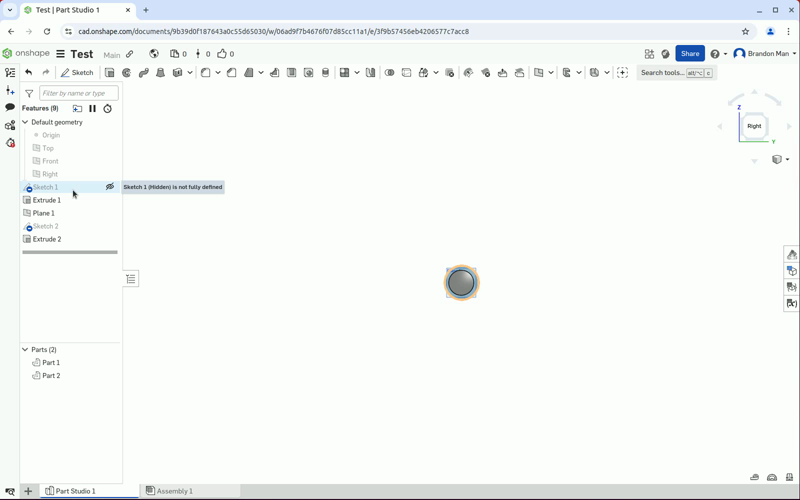
click(73, 189)
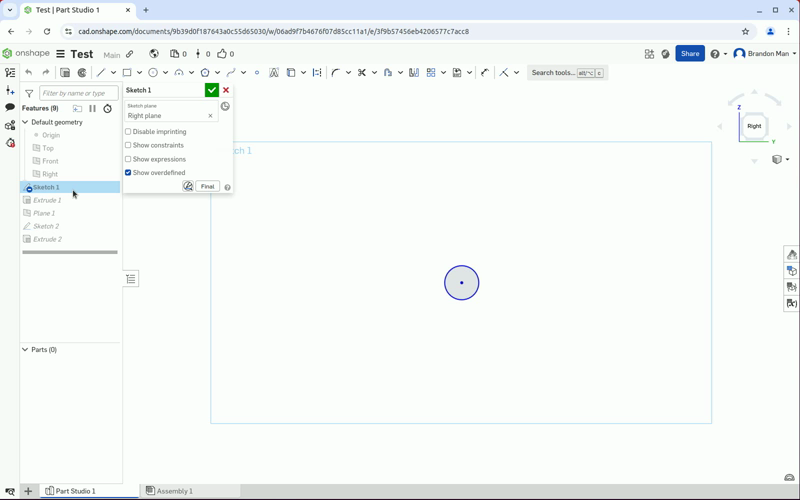
mouse_move(229, 92)
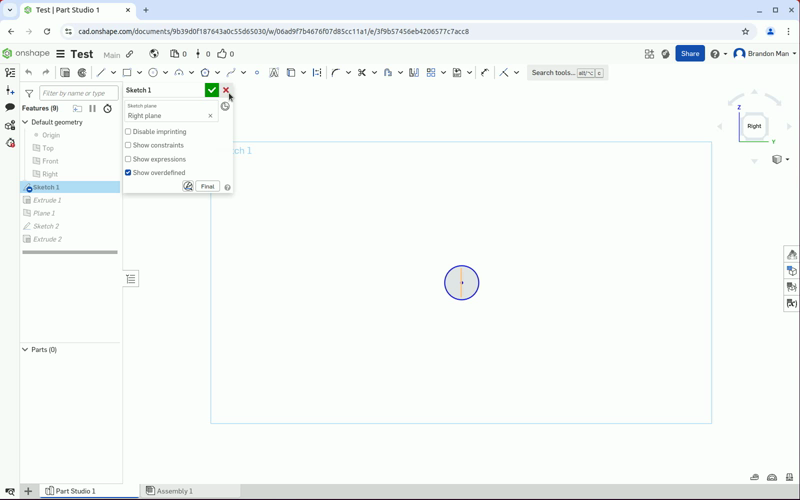
click(229, 92)
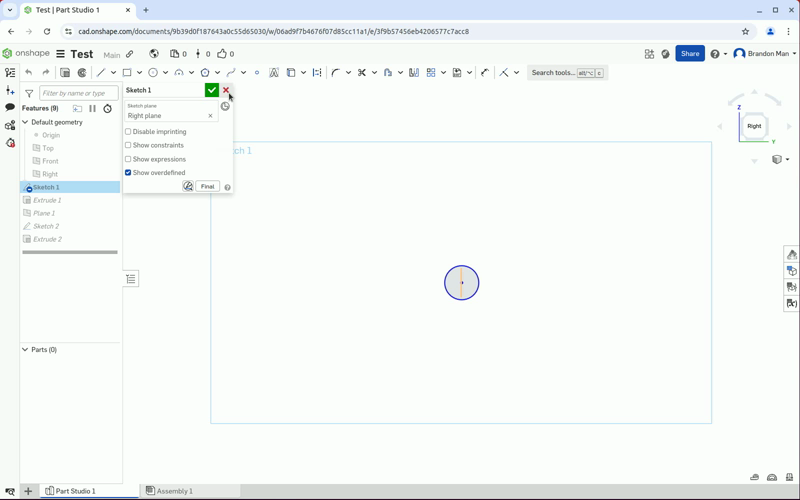
key(shift+s)
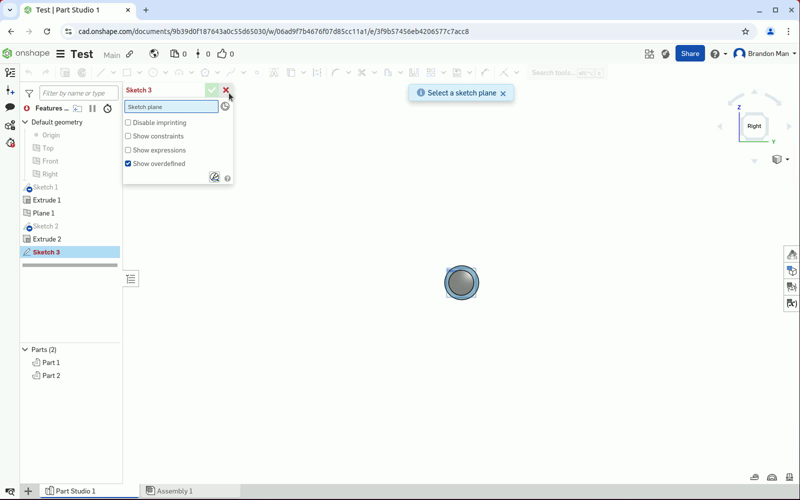
mouse_move(73, 176)
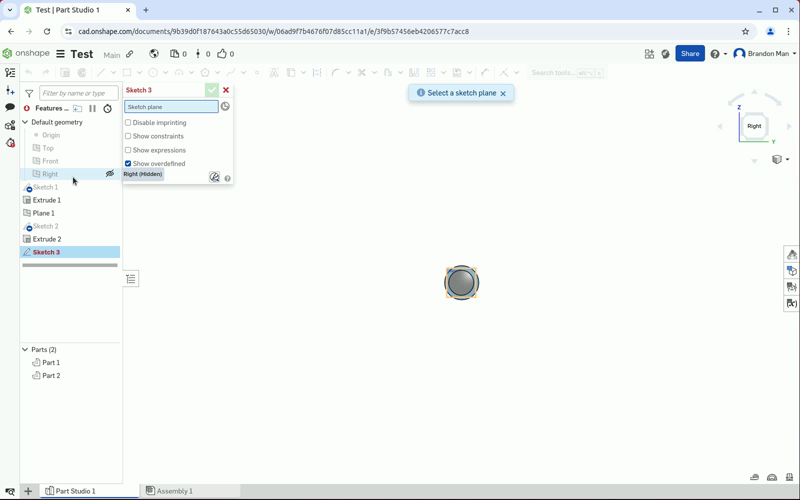
click(73, 176)
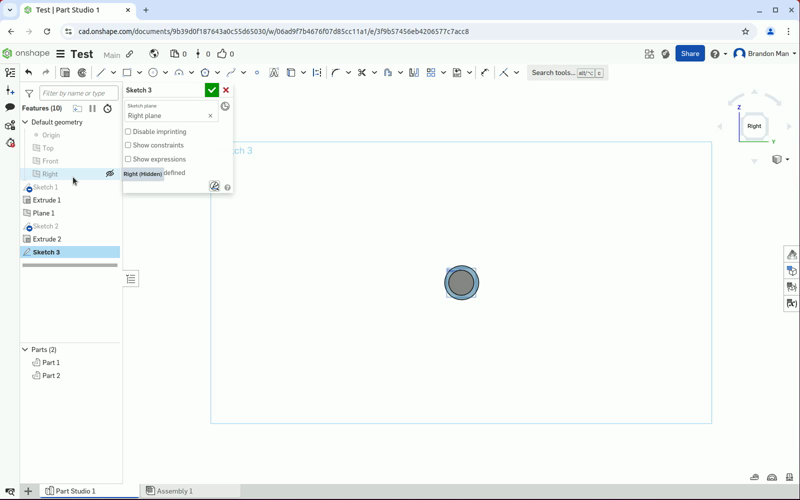
mouse_move(73, 352)
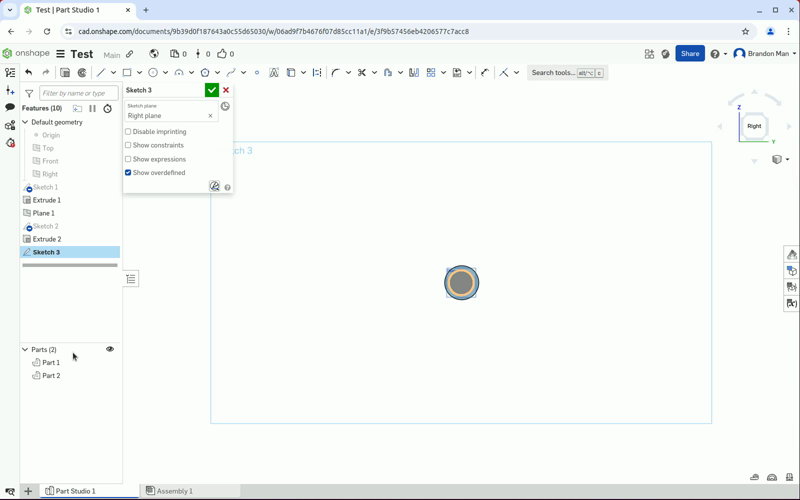
key(y)
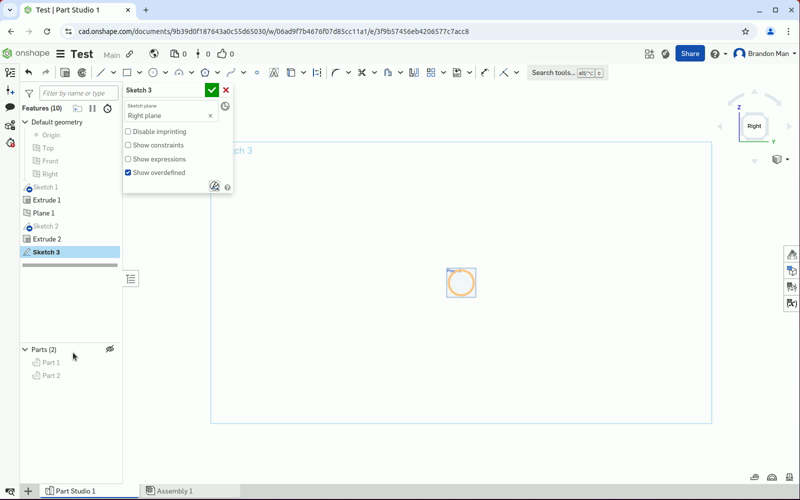
key(c)
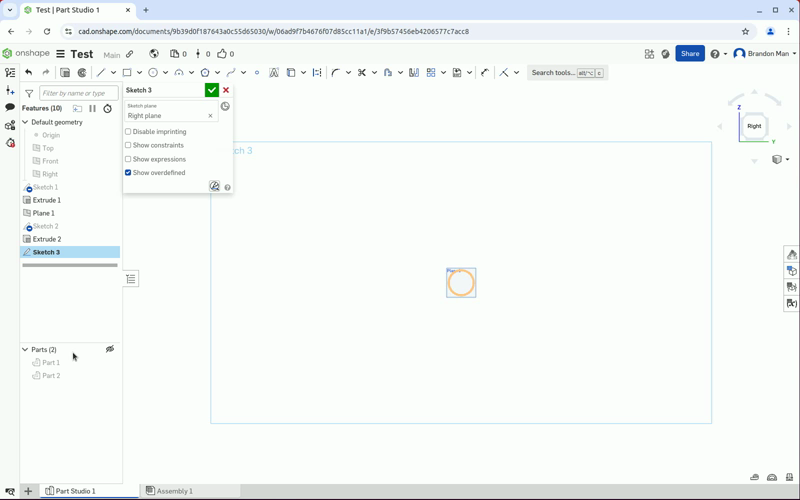
key_down(shift)
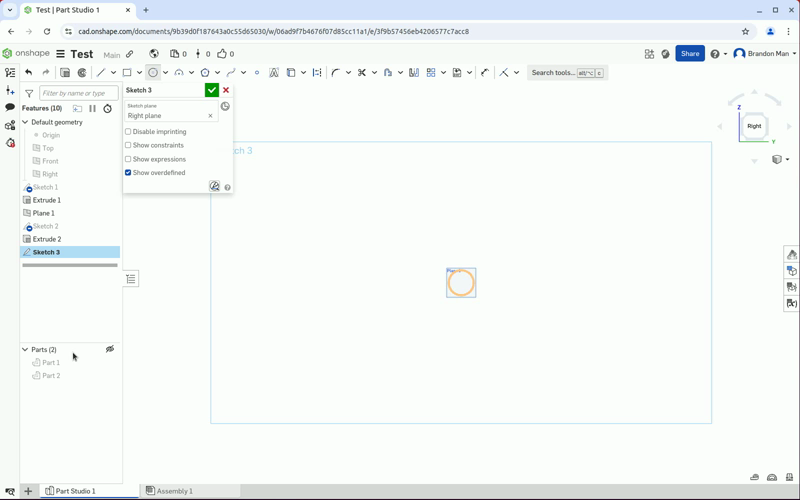
mouse_move(460, 282)
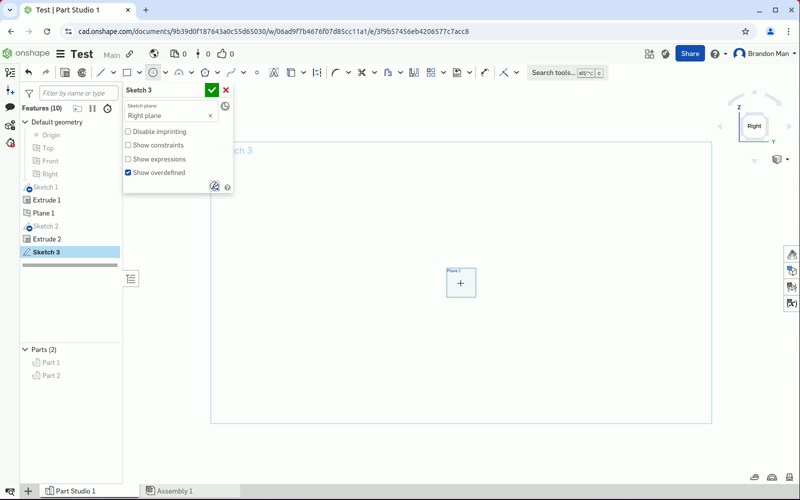
click(460, 282)
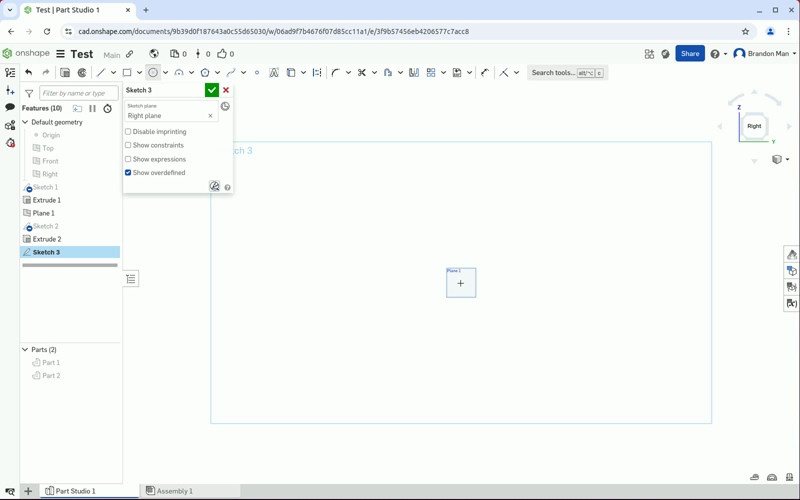
key_up(shift)
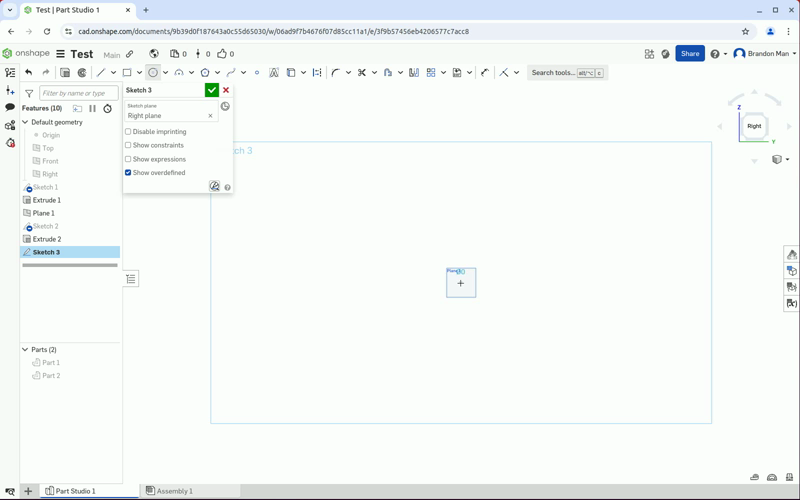
mouse_move(472, 282)
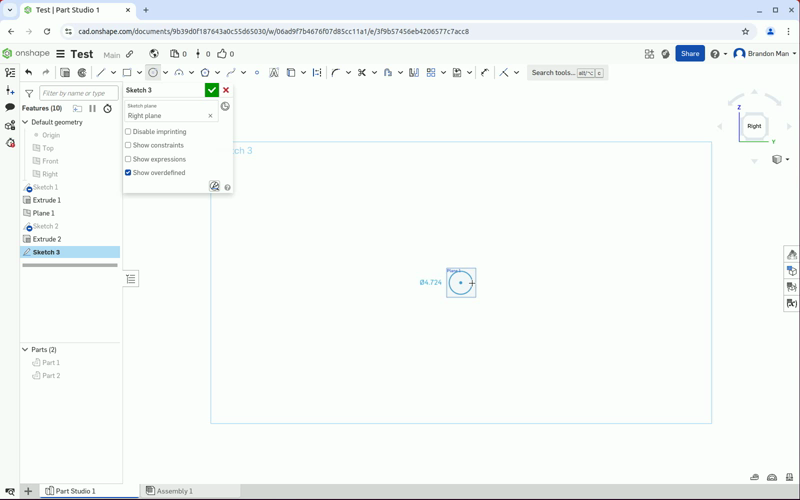
click(472, 282)
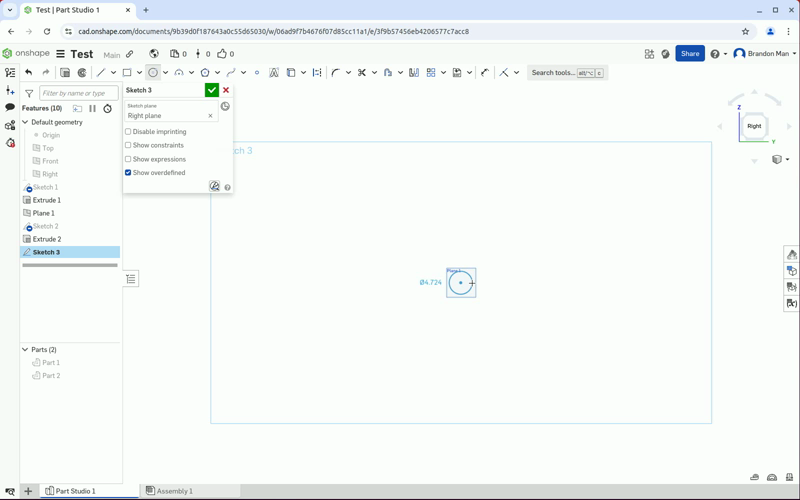
key(esc)
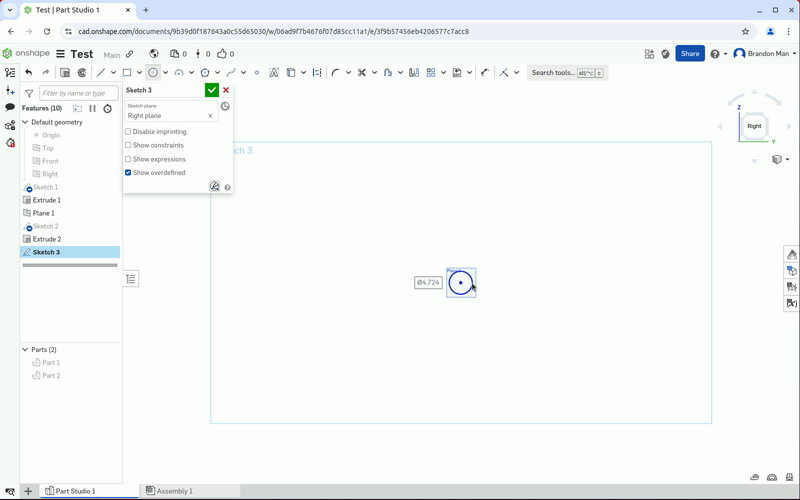
mouse_move(458, 285)
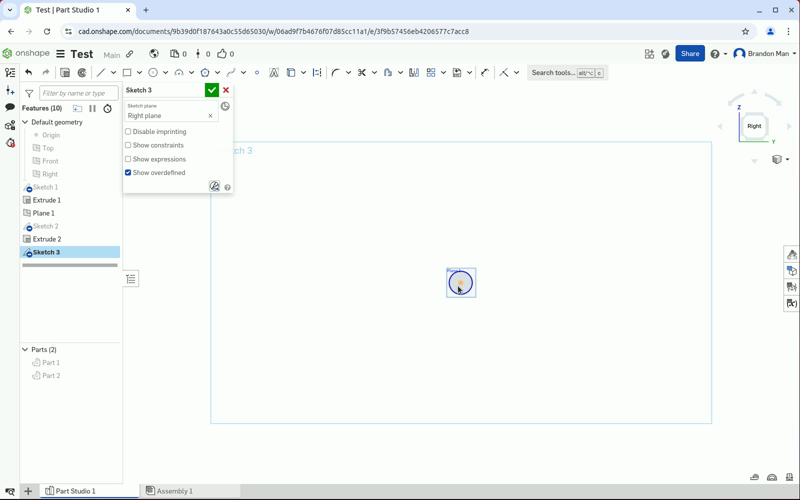
scroll(6)
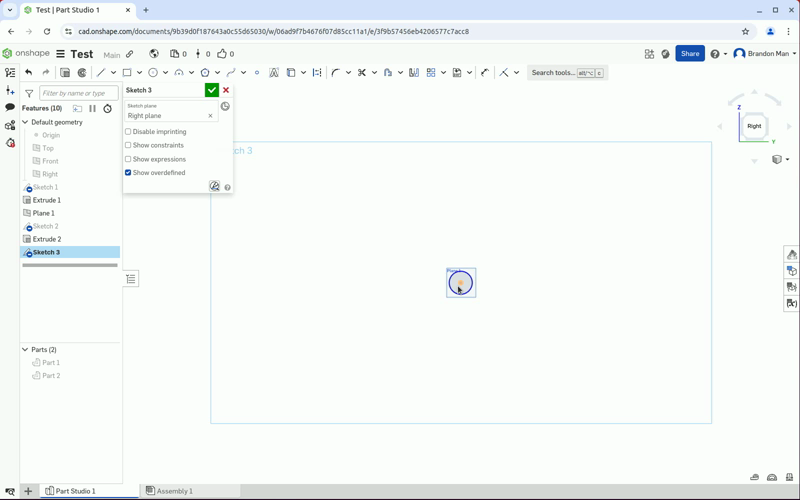
scroll(6)
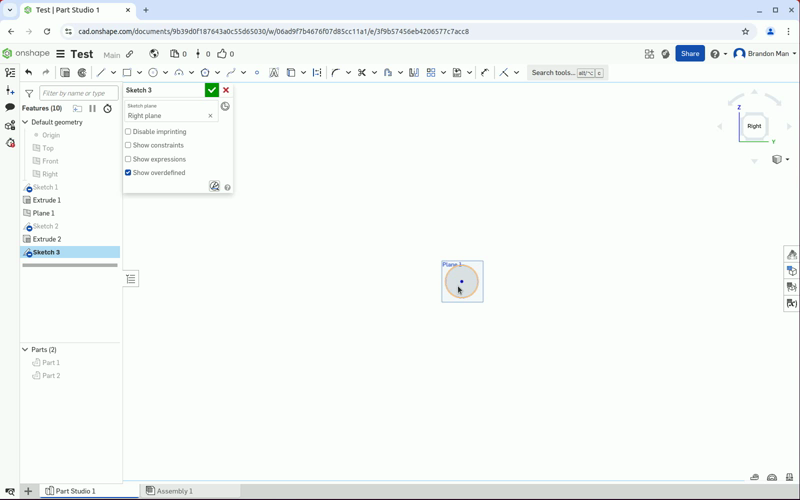
scroll(6)
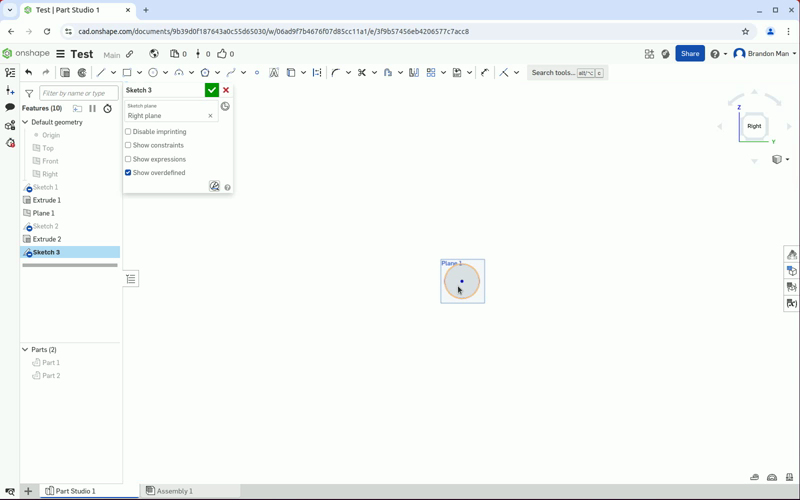
scroll(6)
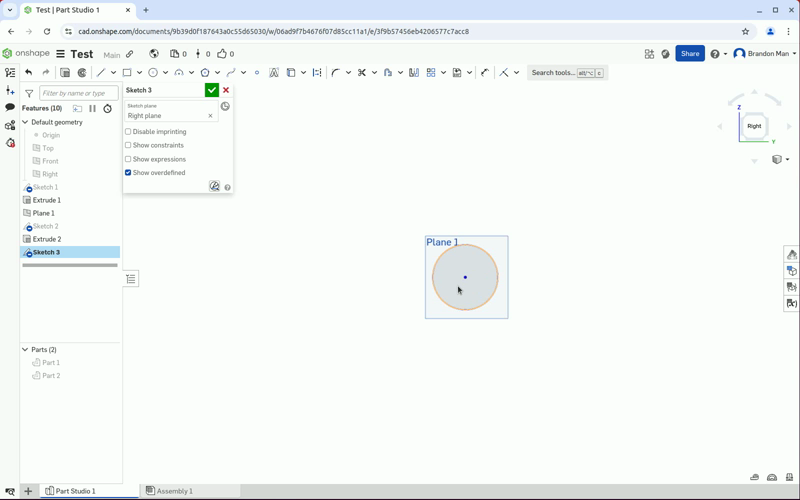
scroll(6)
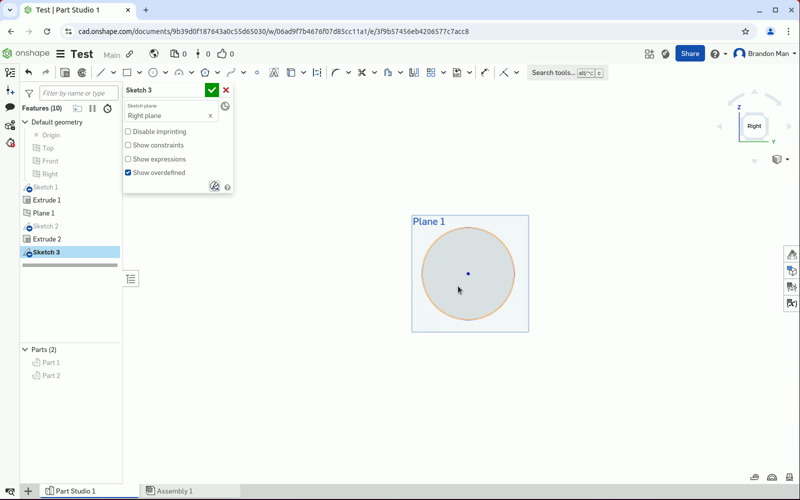
scroll(6)
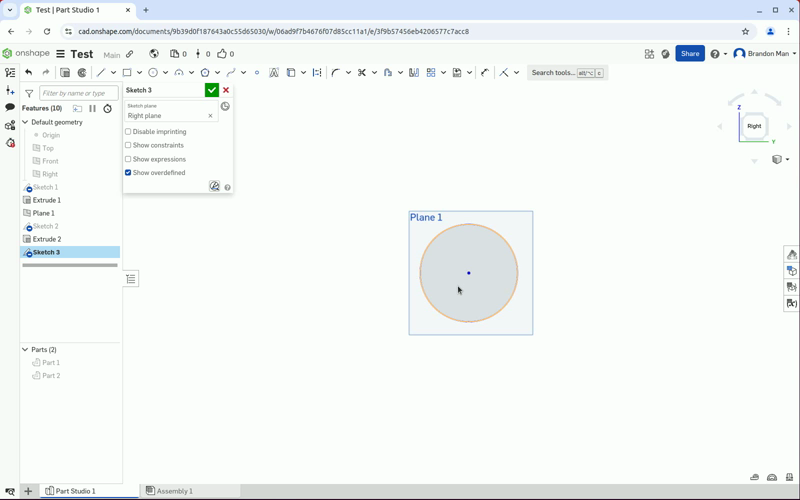
scroll(6)
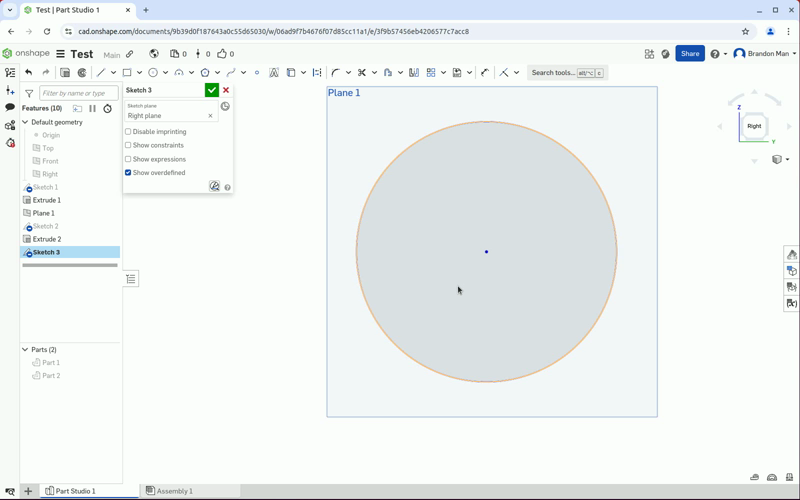
click(458, 285)
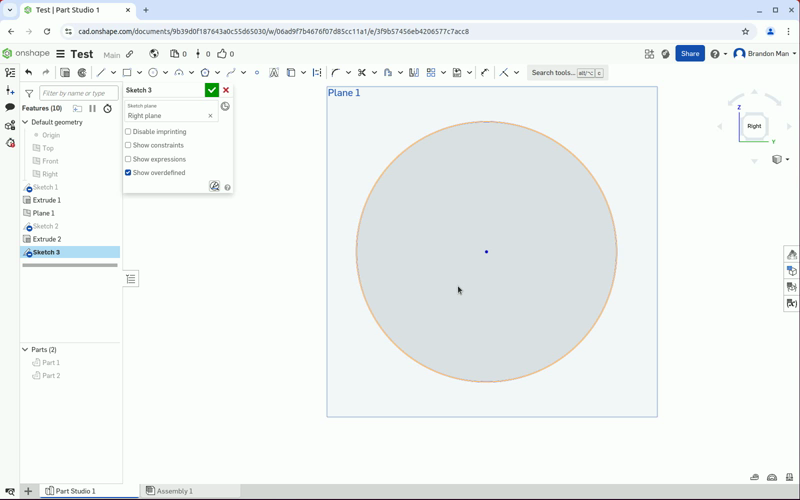
scroll(-6)
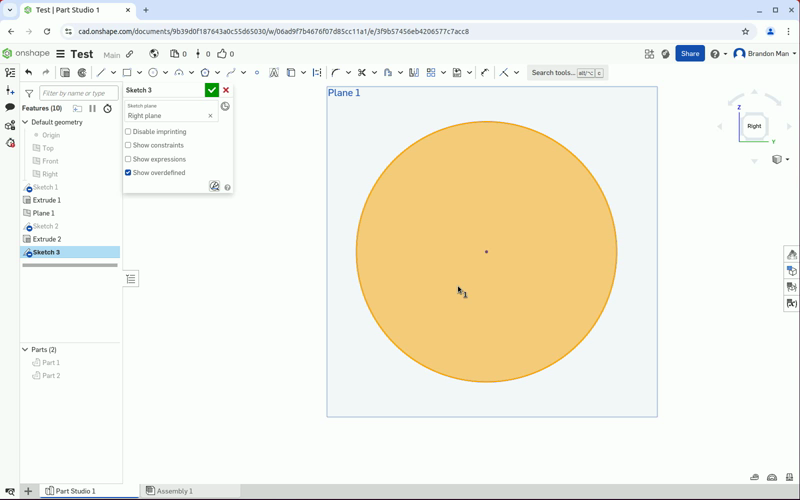
scroll(-6)
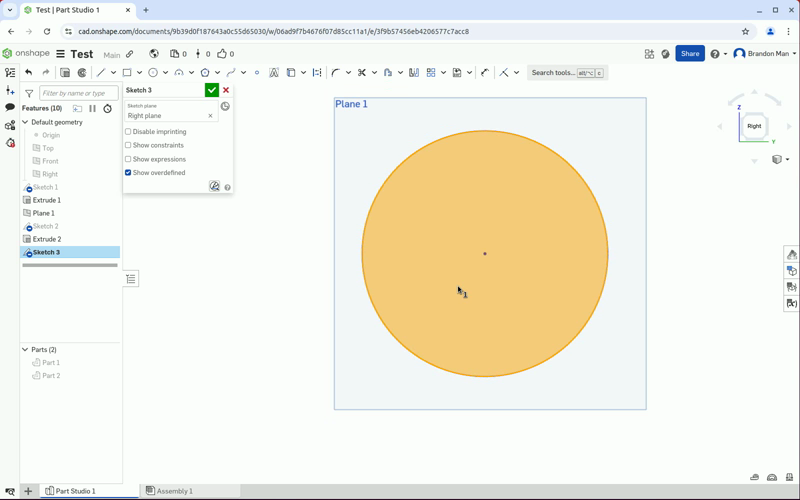
scroll(-6)
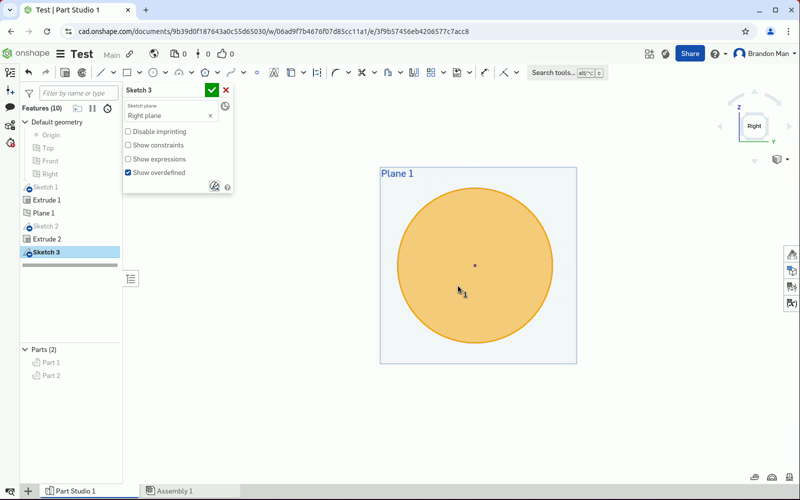
scroll(-6)
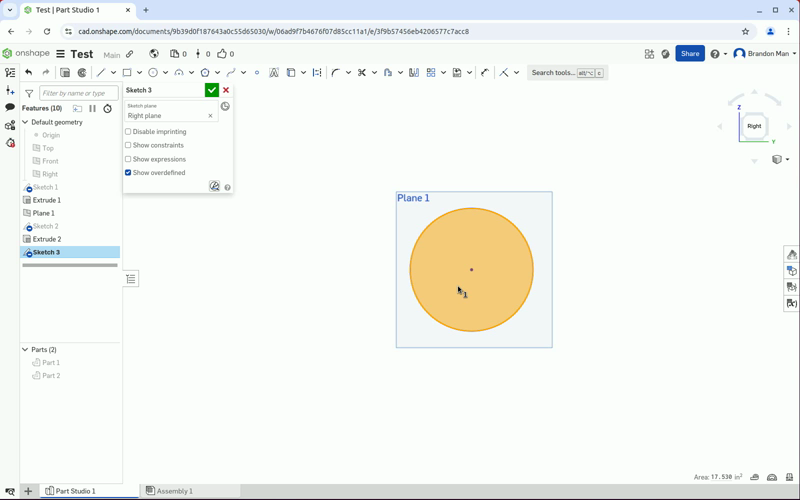
scroll(-6)
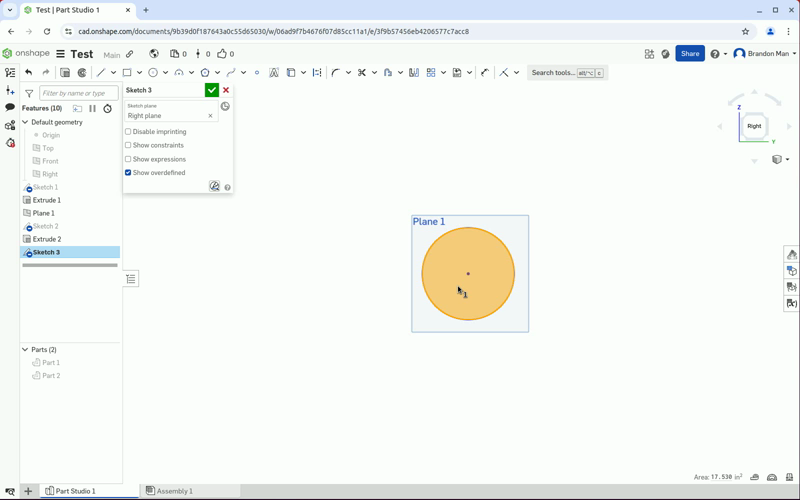
scroll(-6)
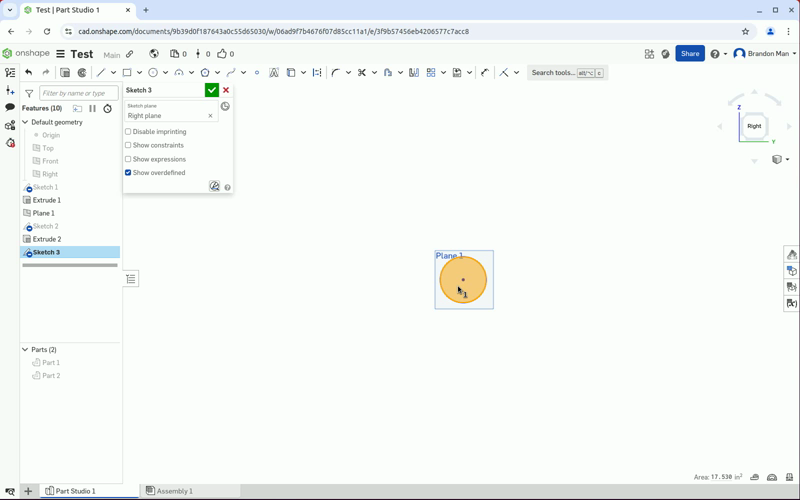
scroll(-6)
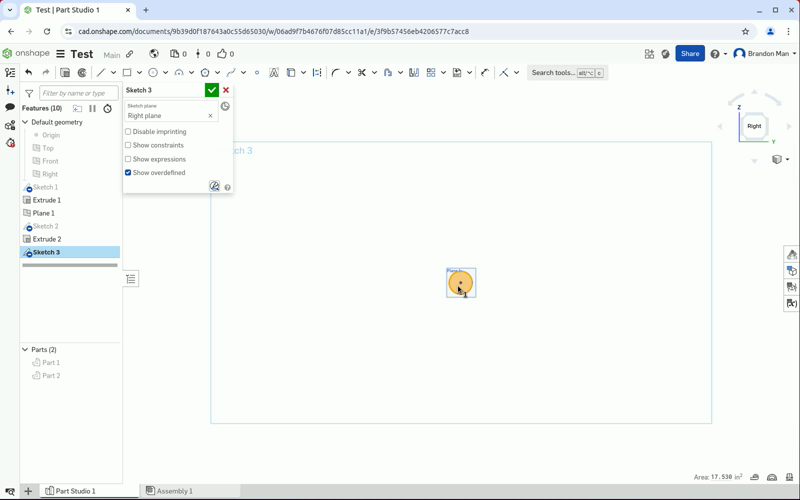
mouse_move(73, 352)
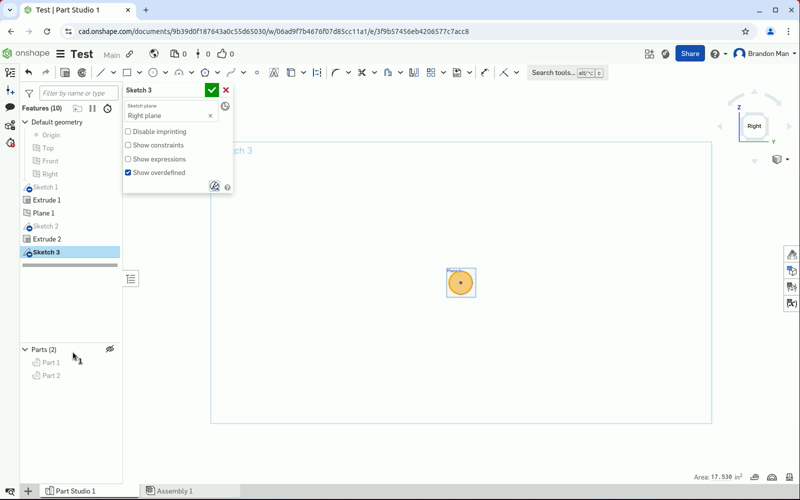
key(shift+y)
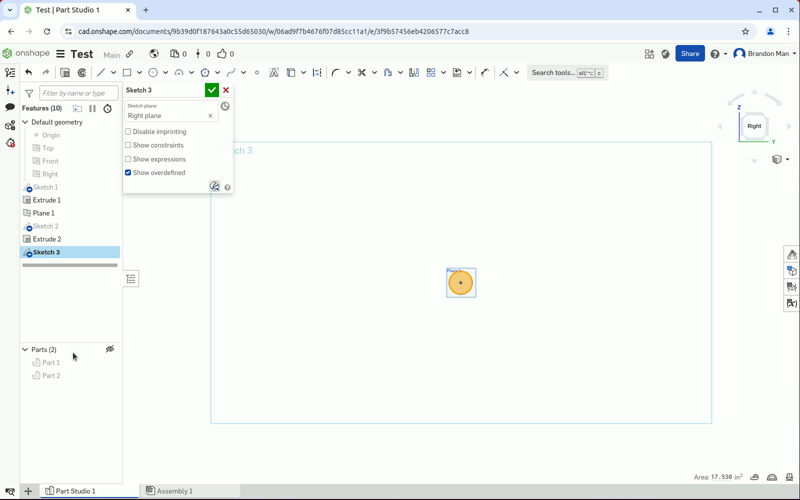
key(shift+e)
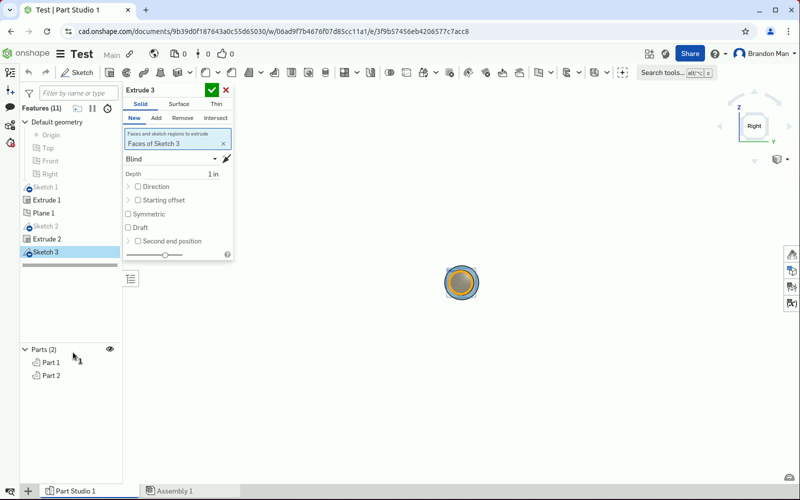
mouse_move(143, 106)
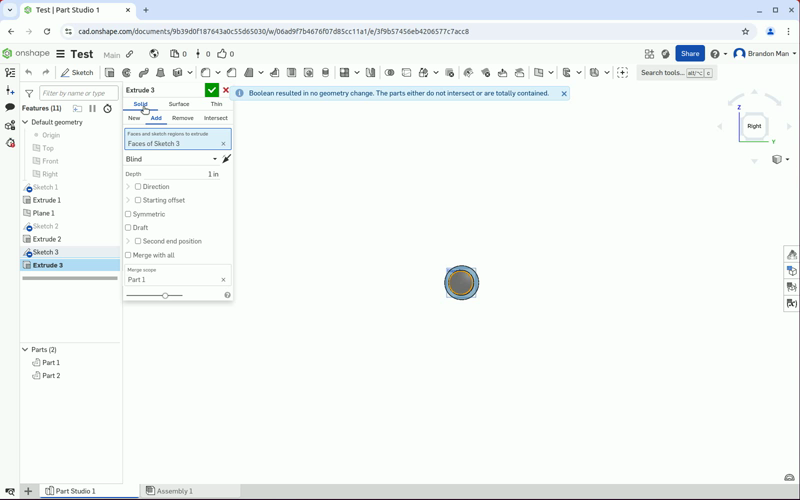
click(143, 106)
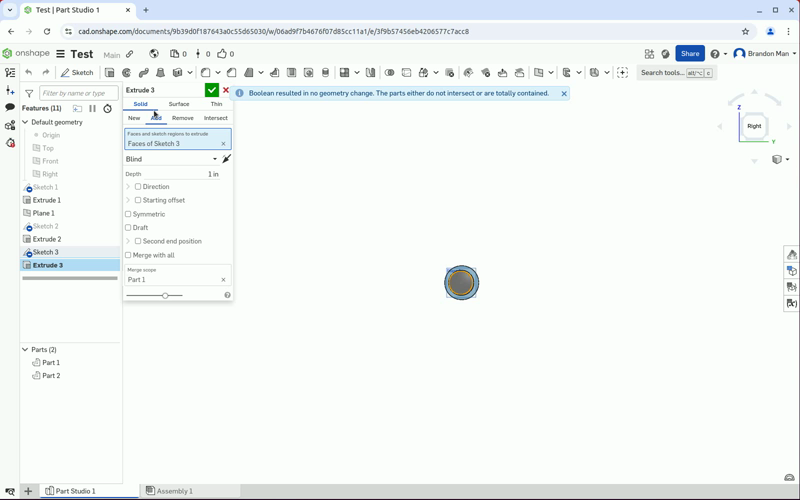
mouse_move(186, 120)
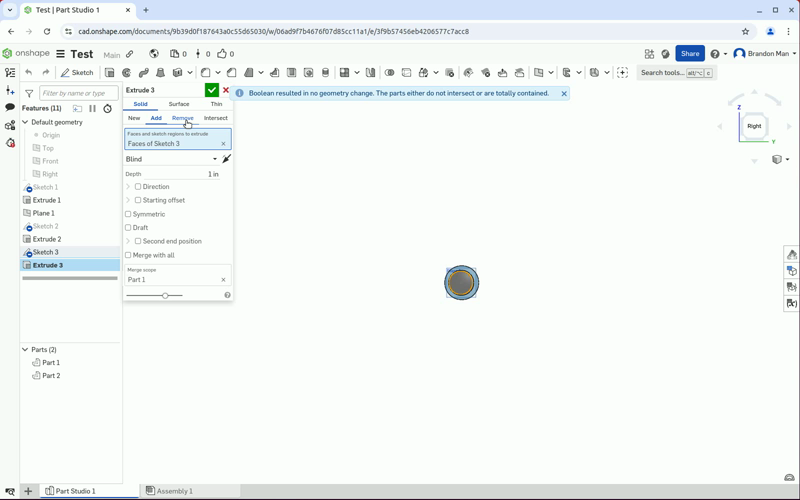
click(186, 120)
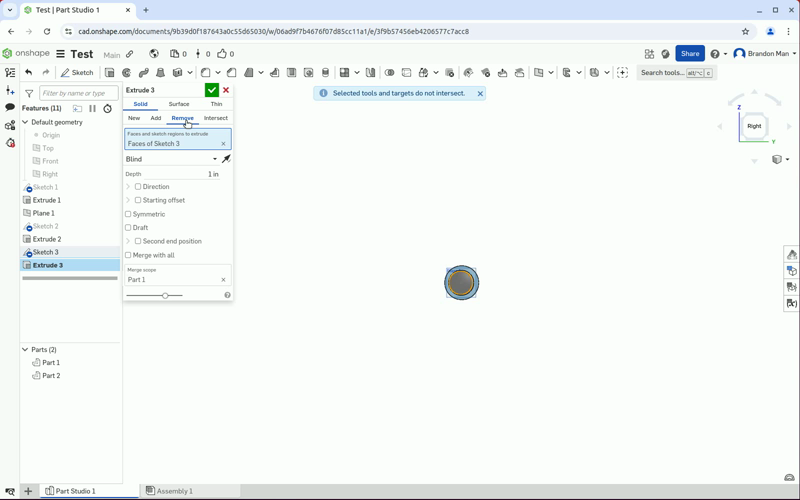
key(tab, 4)
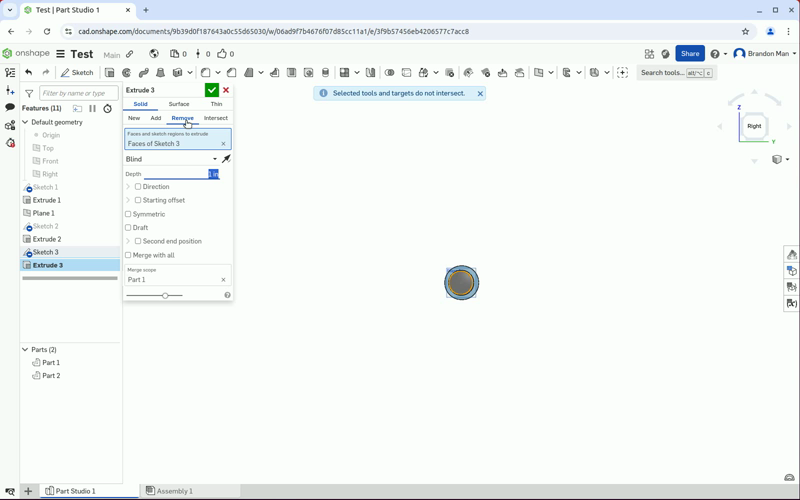
text(0.481)
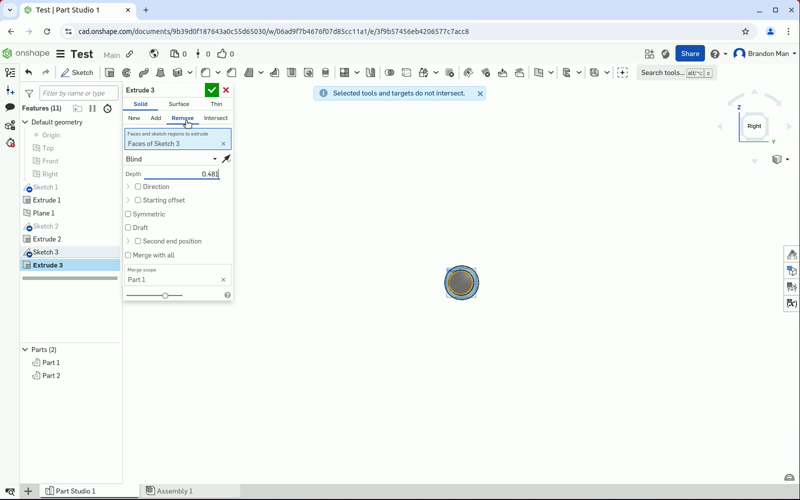
key(tab, 6)
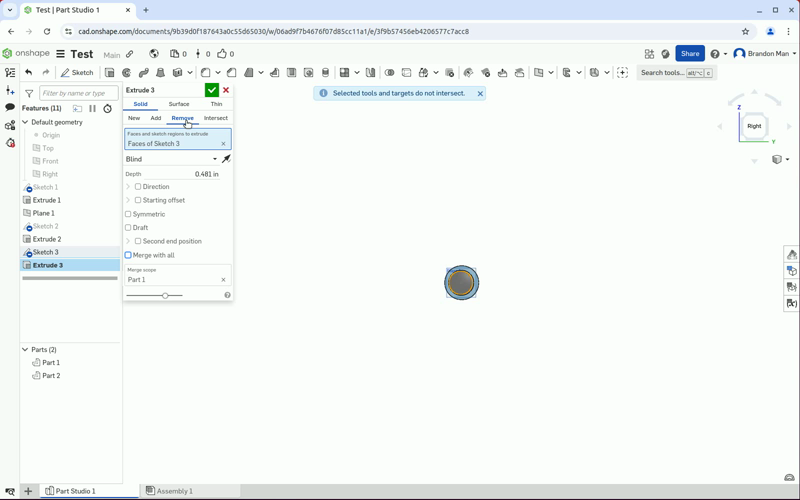
key(space)
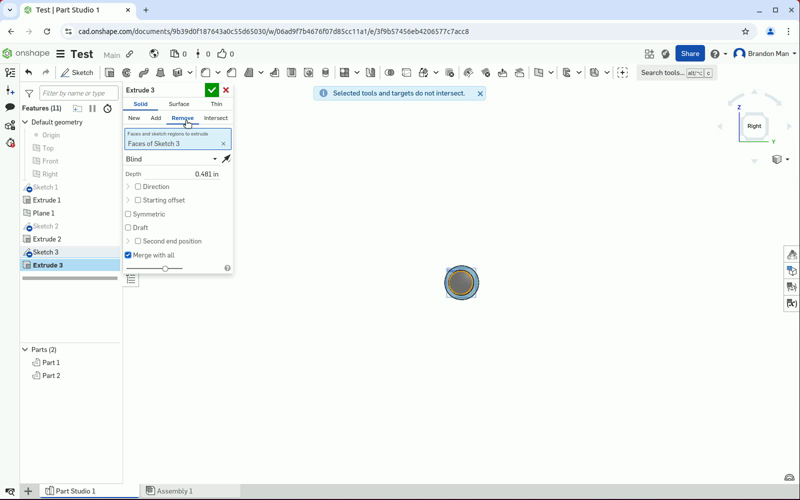
key(enter)
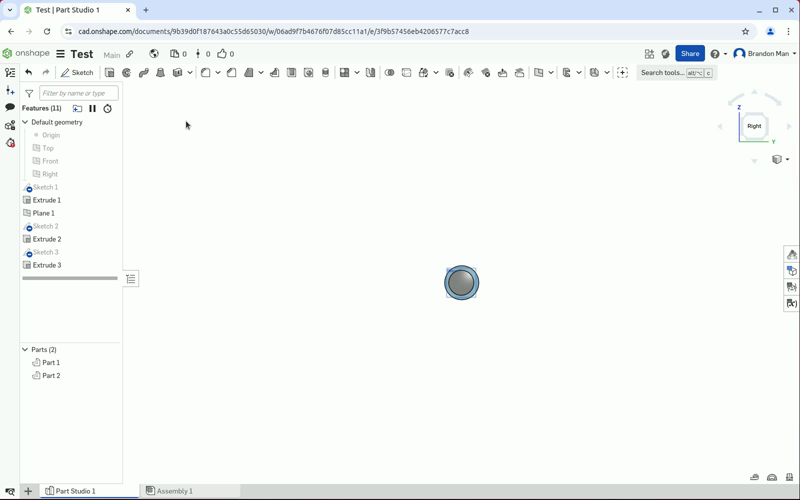
key(shift+h)
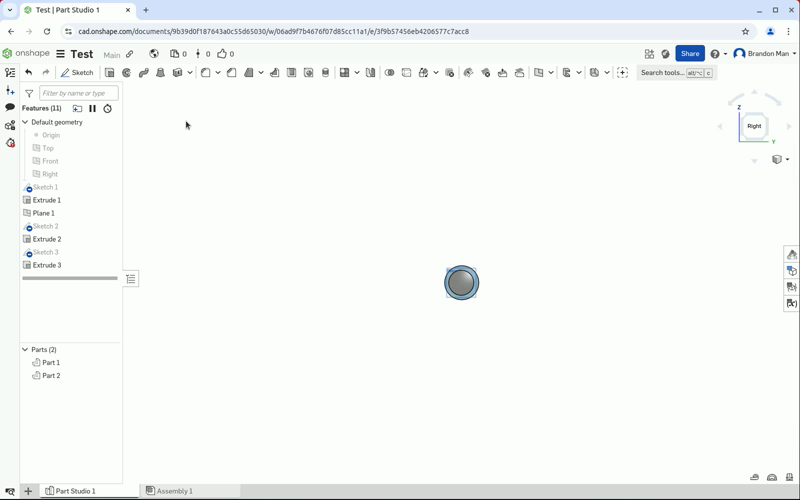
key(shift+h)
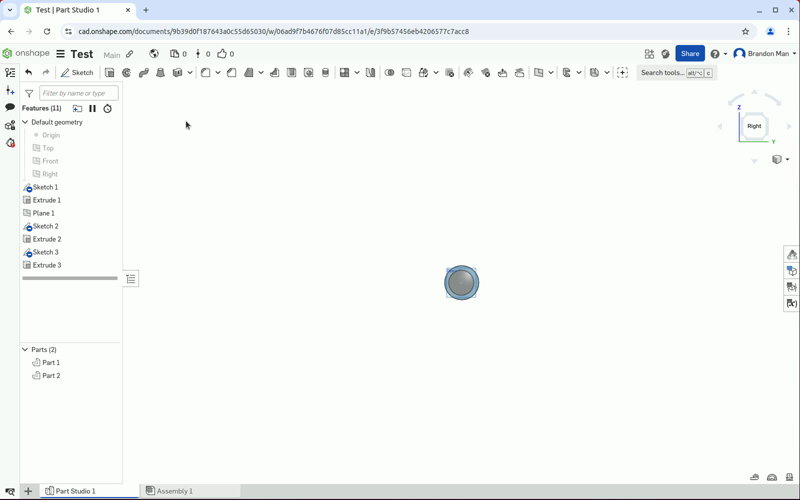
key(shift+7)
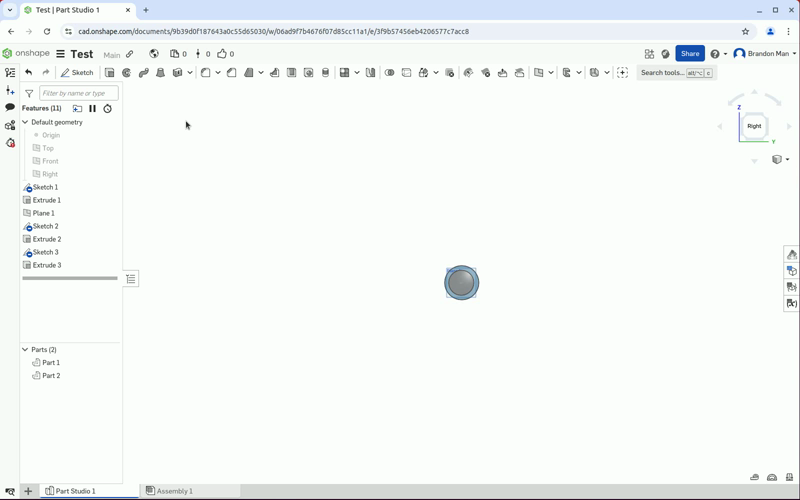
key(right, 2)
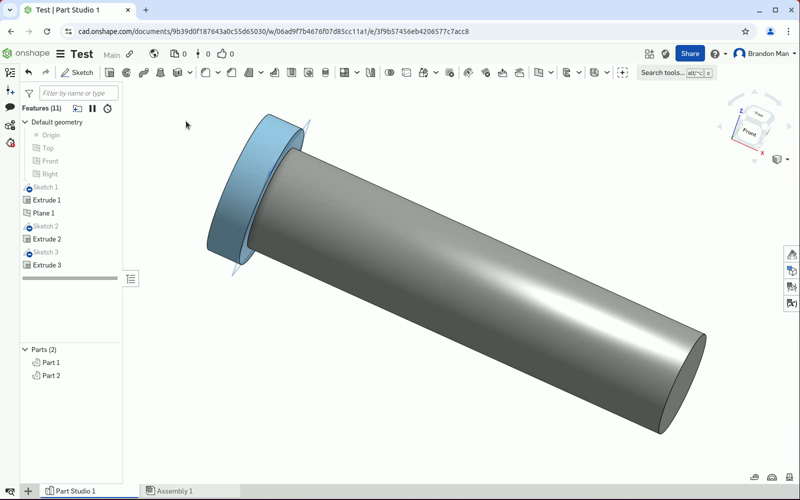
key(down, 2)
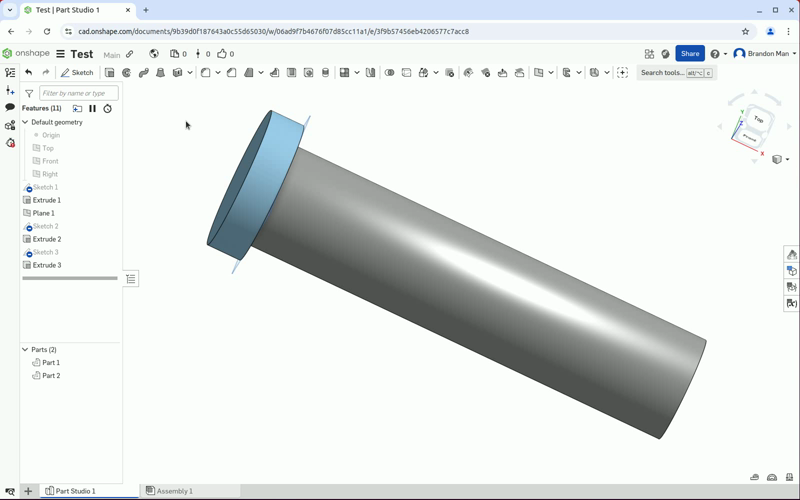
key(up, 2)
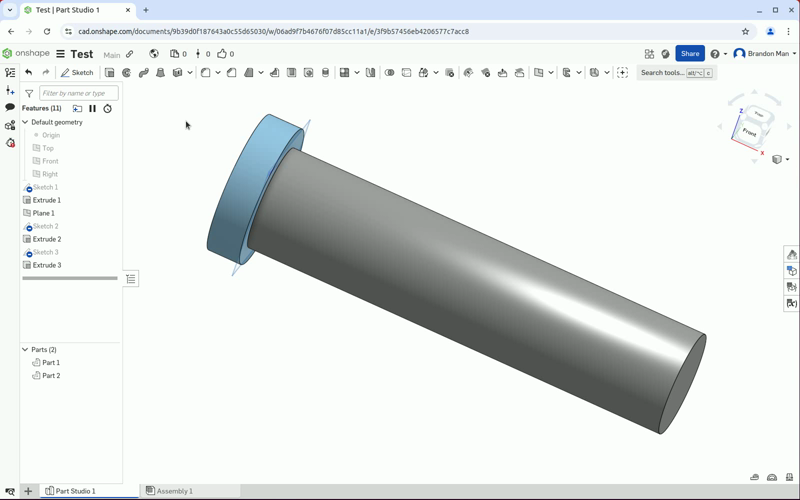
key(left, 2)
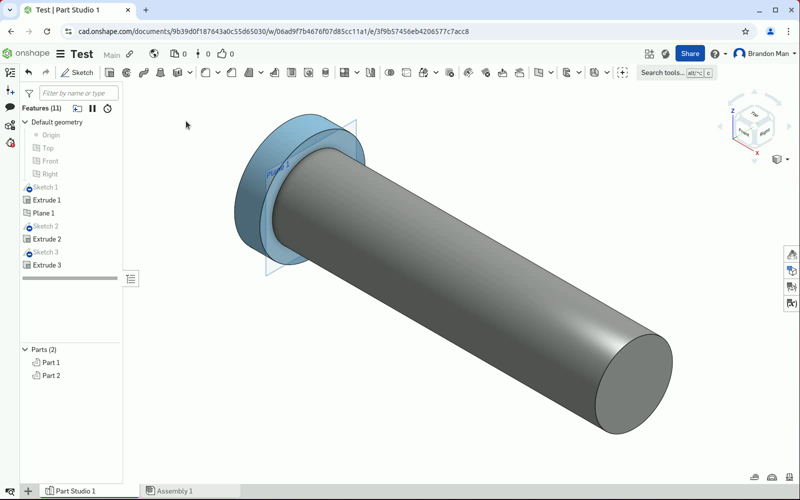
mouse_move(73, 189)
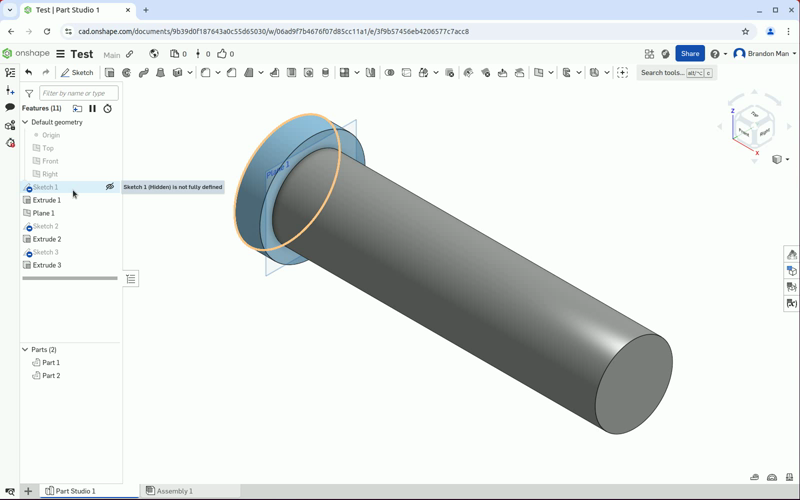
click(73, 189)